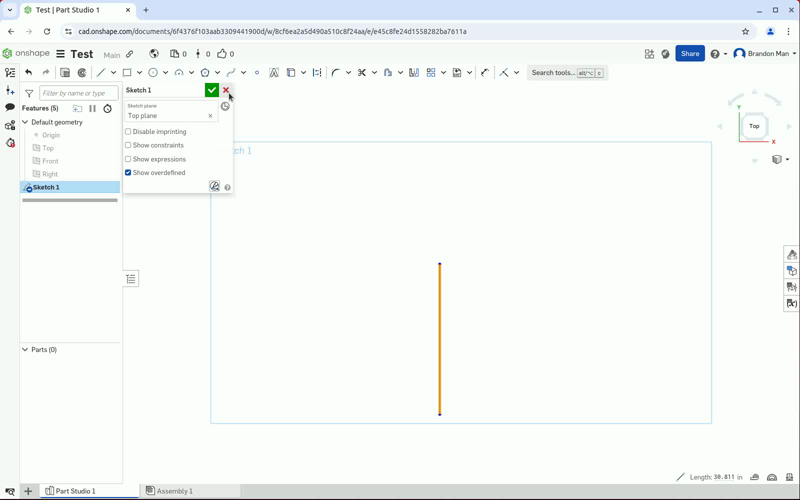
key(shift+h)
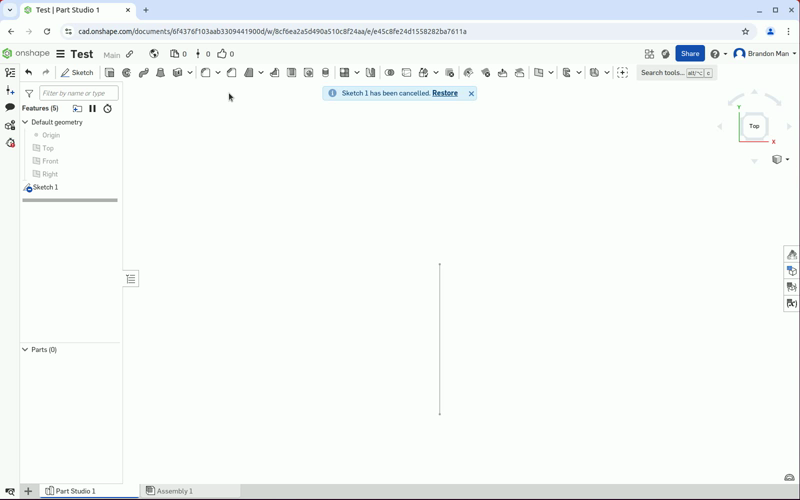
mouse_move(73, 352)
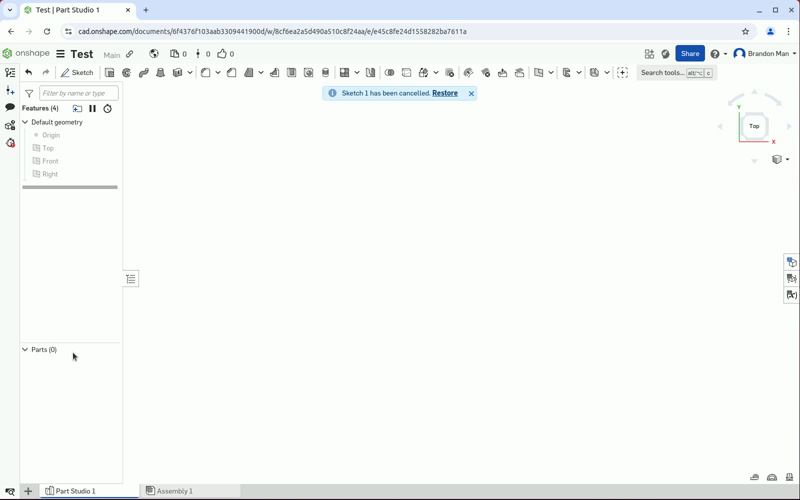
key(y)
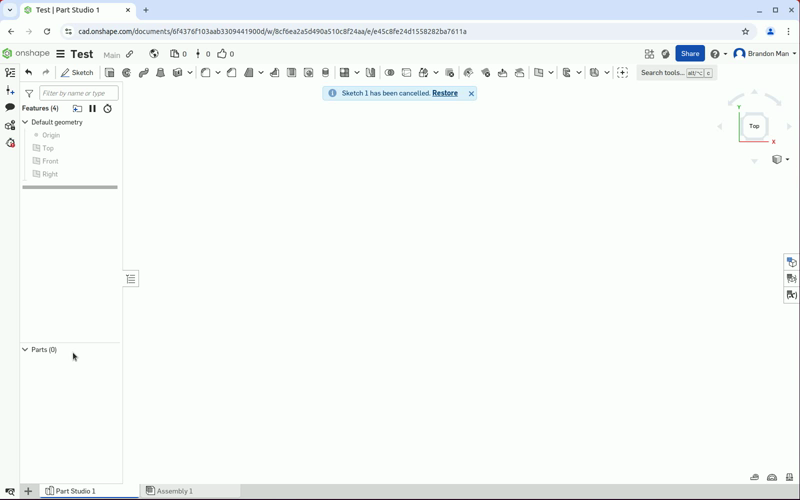
key(shift+p)
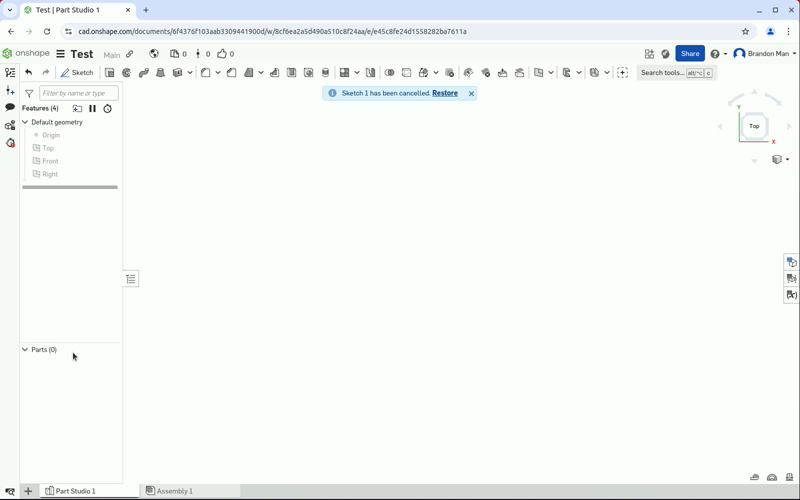
key(space)
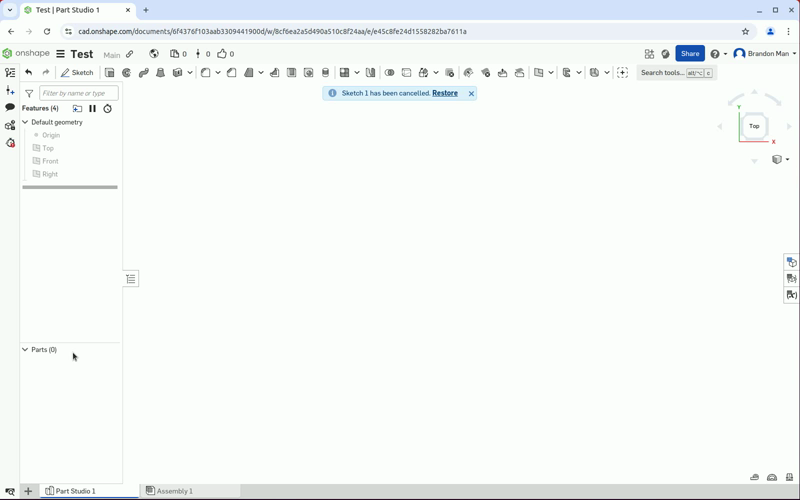
key_down(shift)
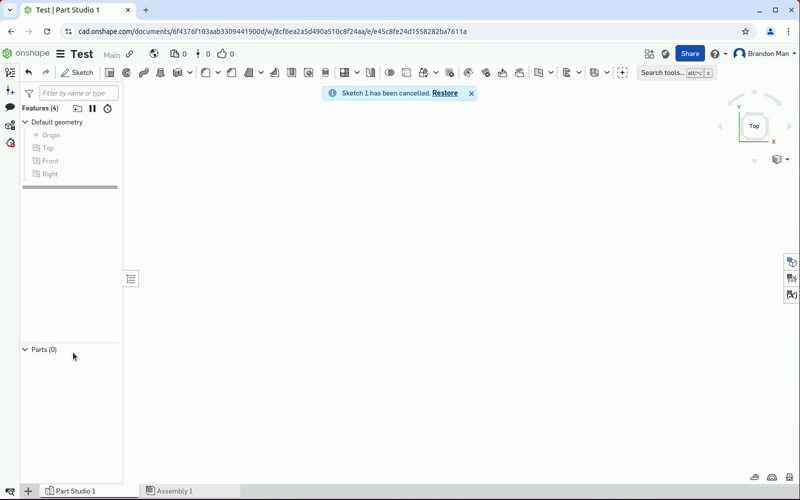
key(up)
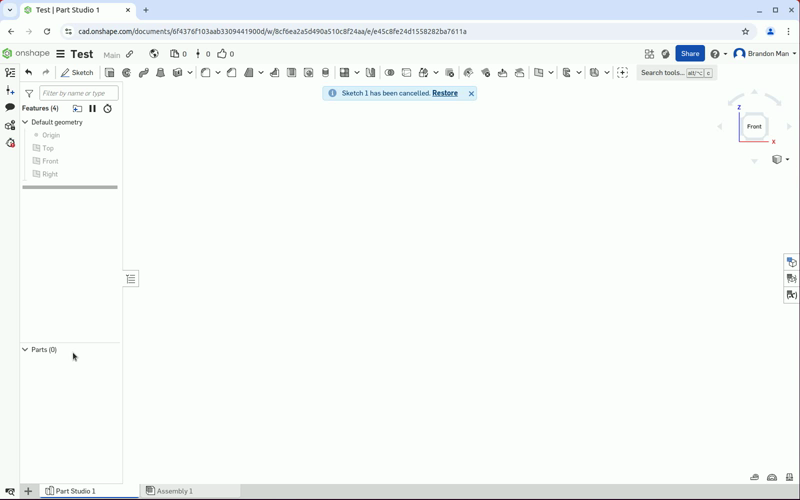
key_up(shift)
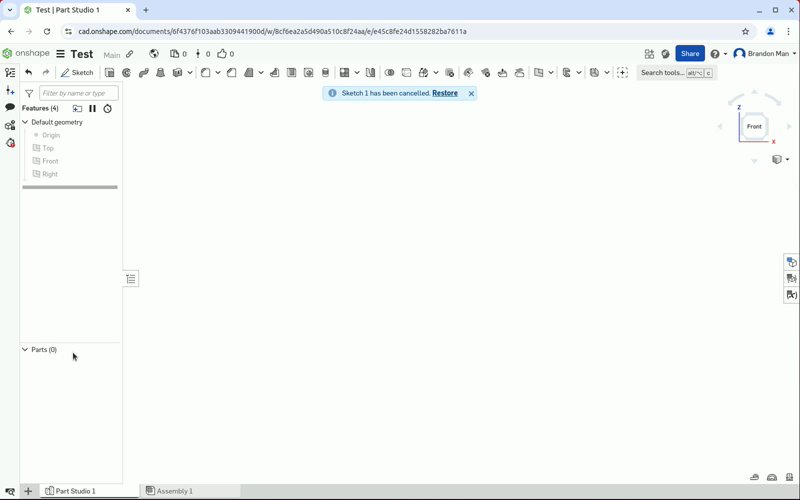
mouse_move(73, 352)
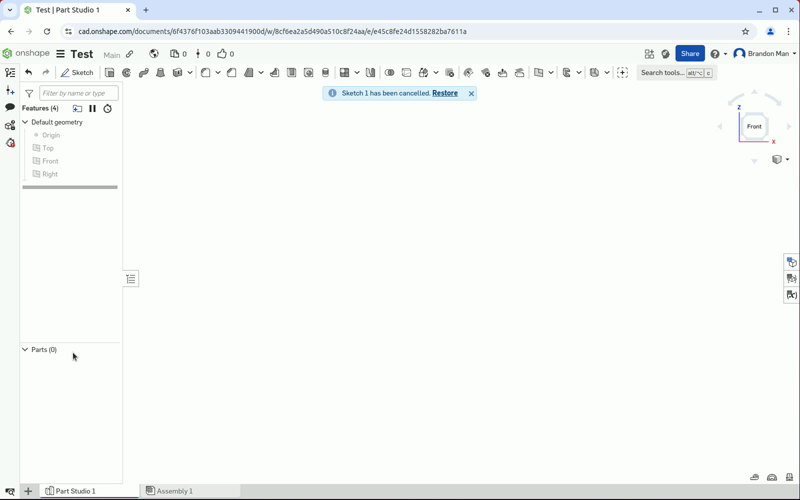
key(shift+y)
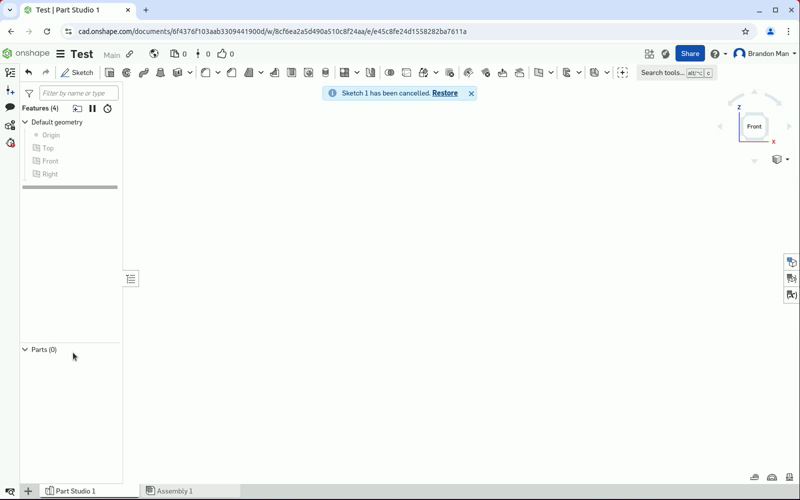
key(shift+s)
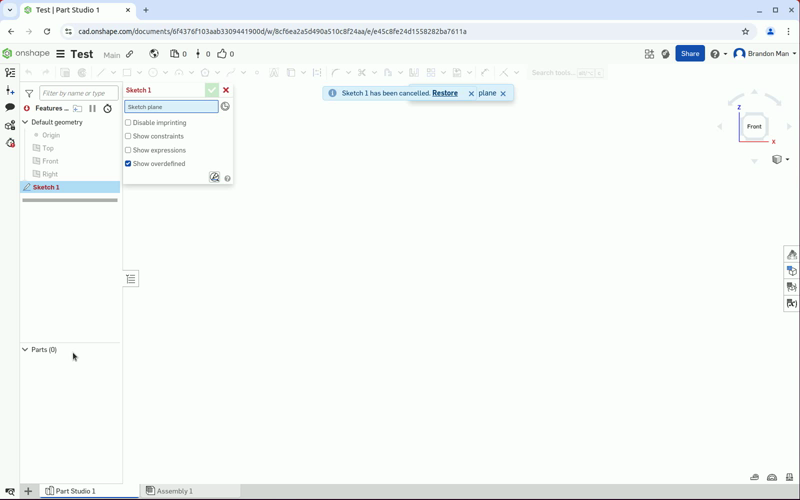
mouse_move(73, 163)
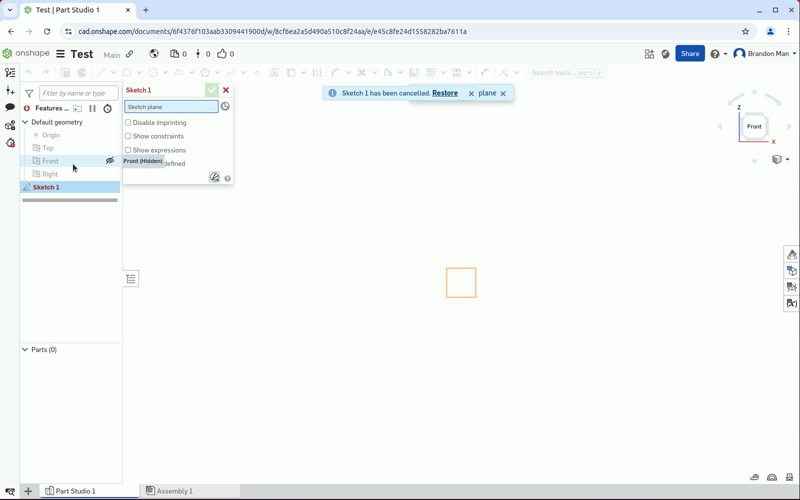
click(73, 163)
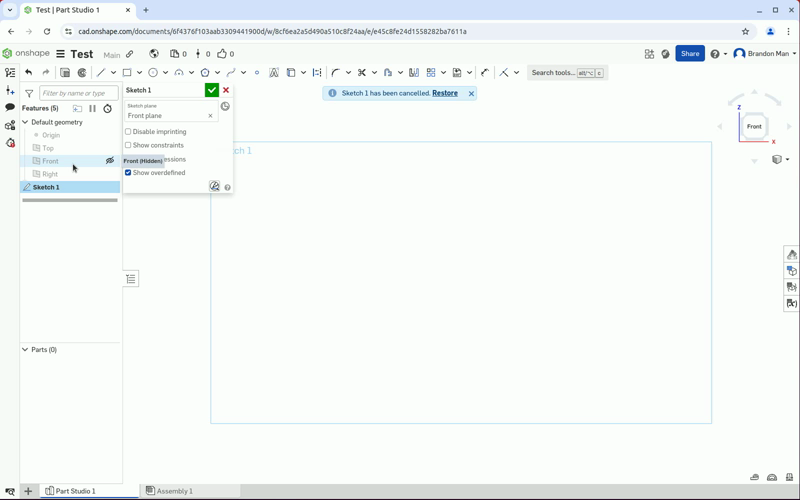
mouse_move(73, 352)
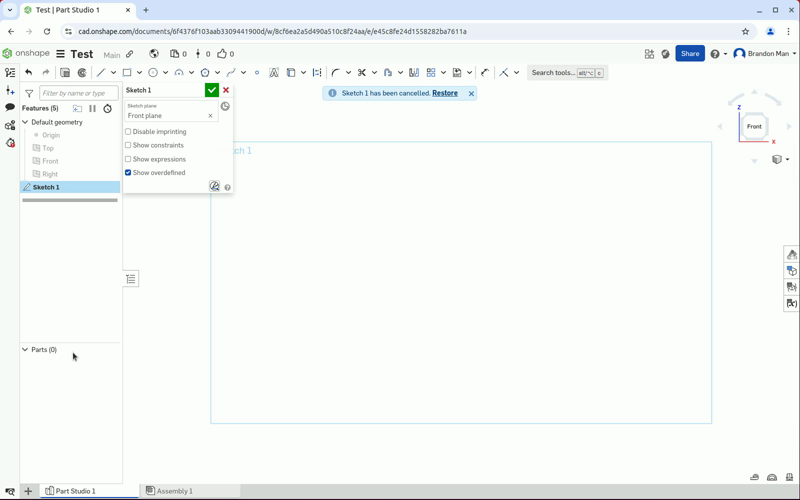
key(y)
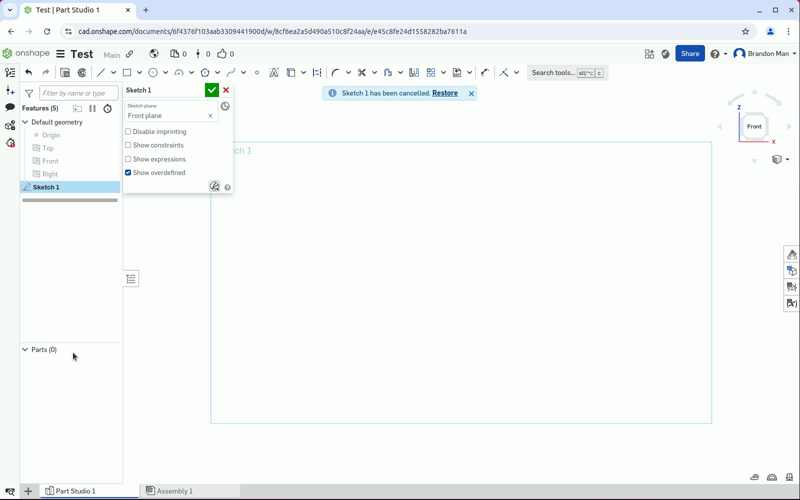
key(l)
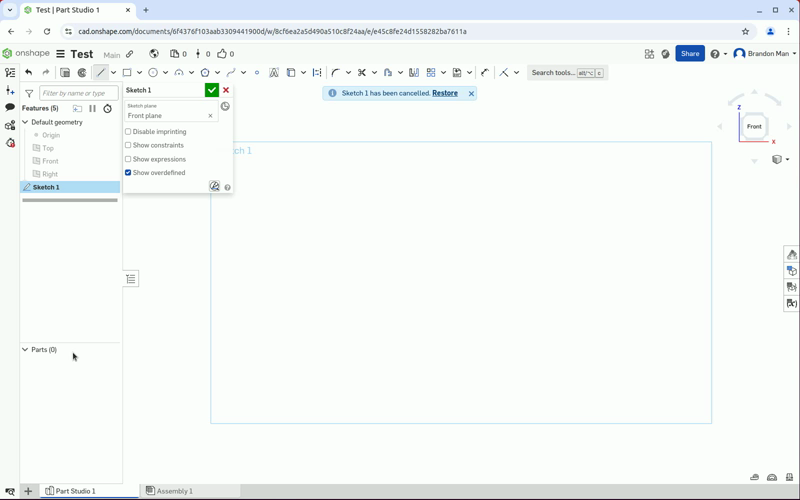
key_down(shift)
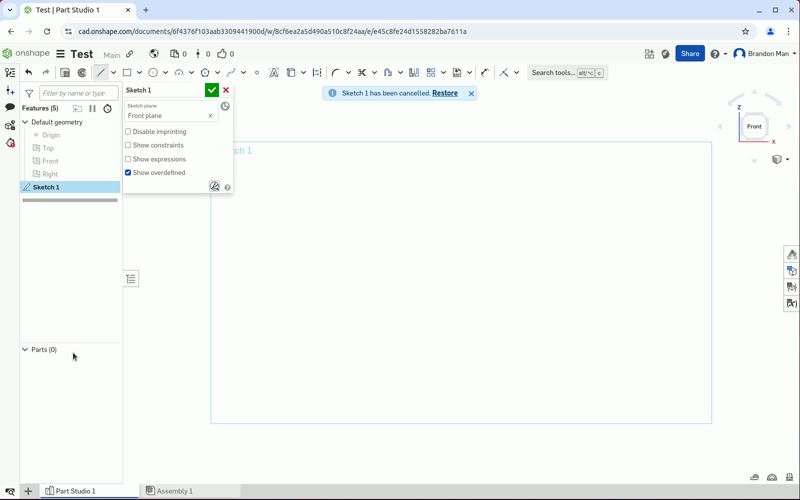
mouse_move(425, 305)
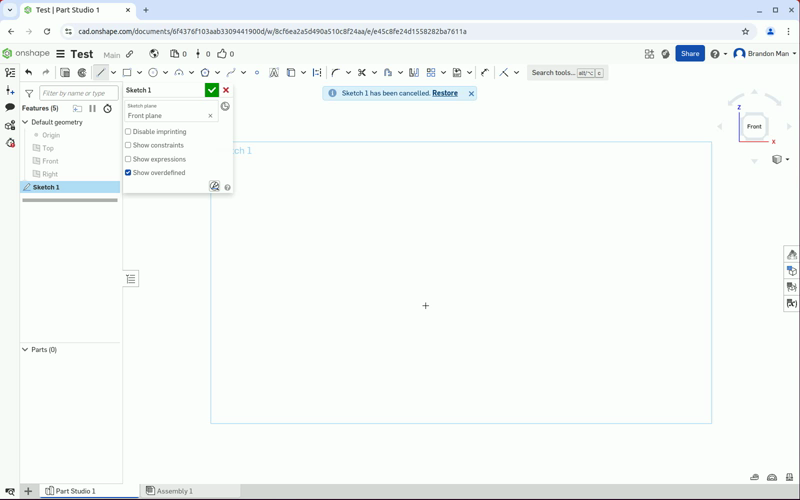
click(425, 305)
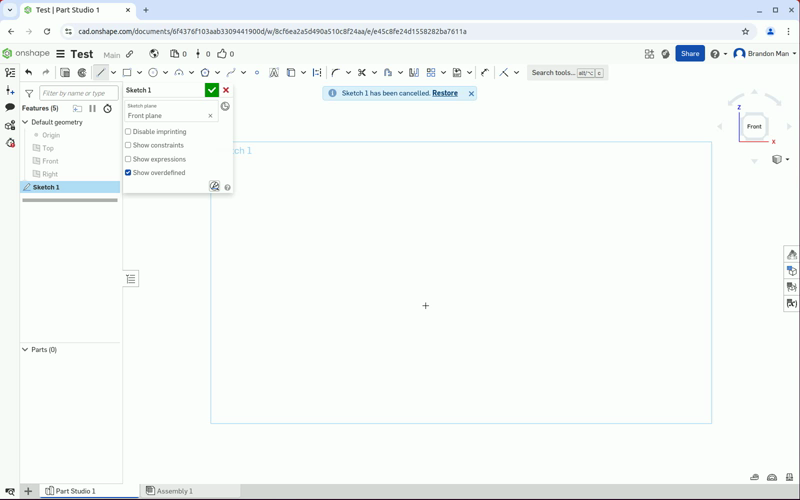
key_up(shift)
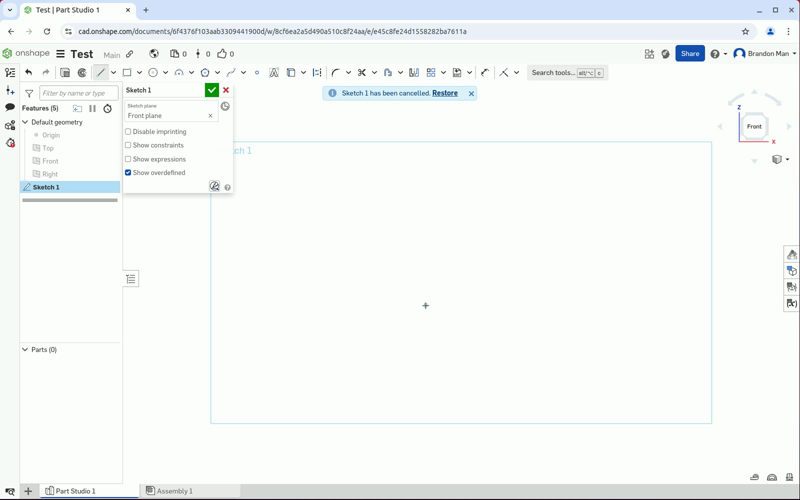
key_down(shift)
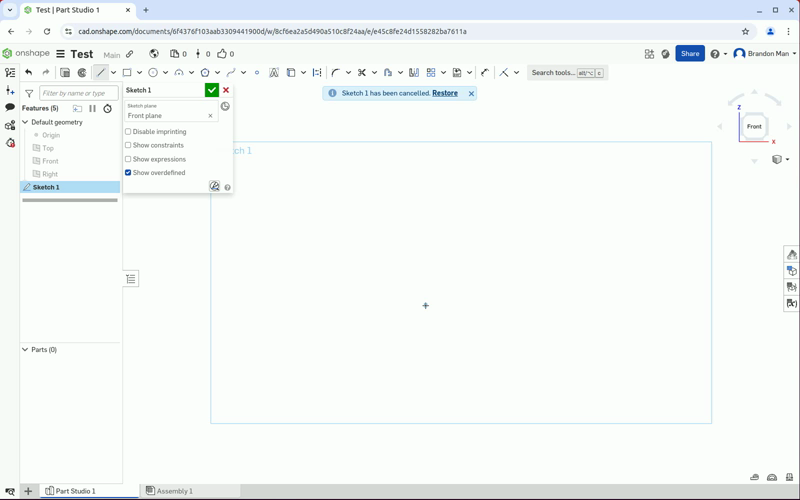
mouse_move(486, 305)
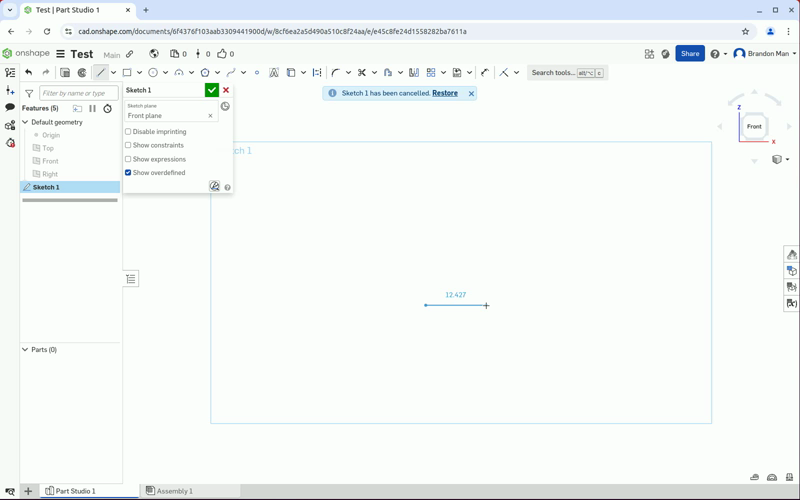
click(486, 305)
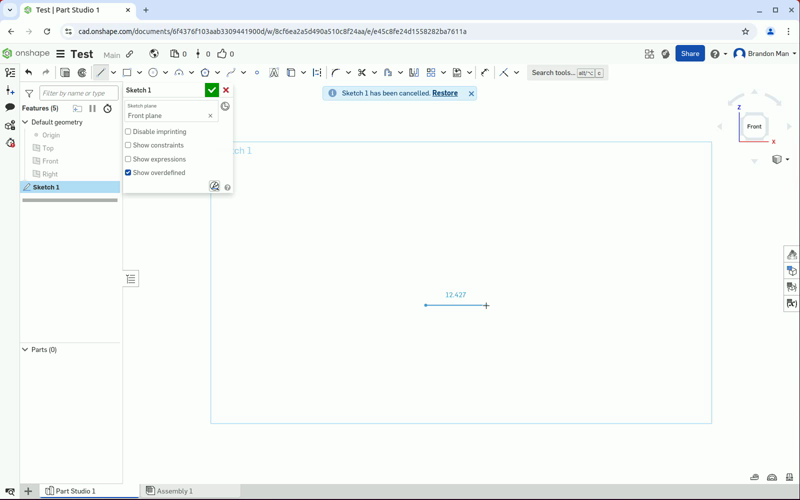
key_up(shift)
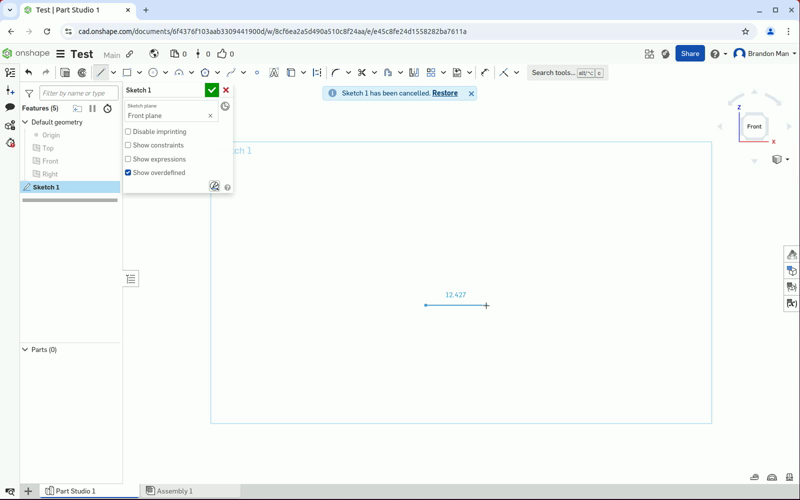
key_down(shift)
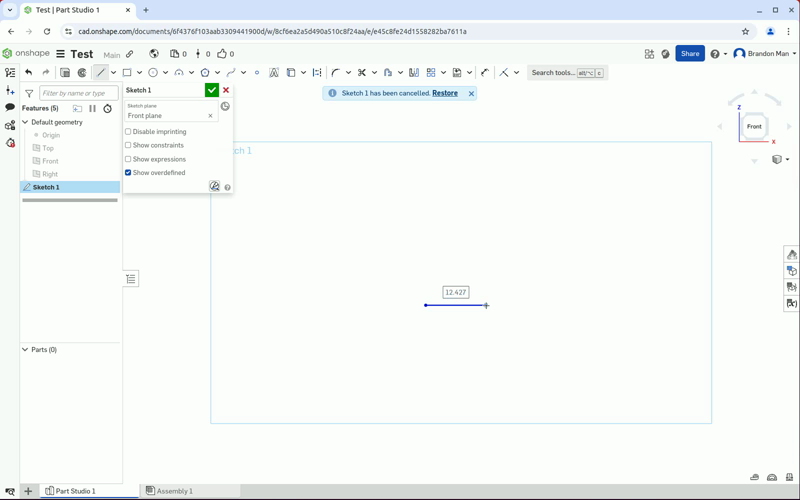
mouse_move(486, 244)
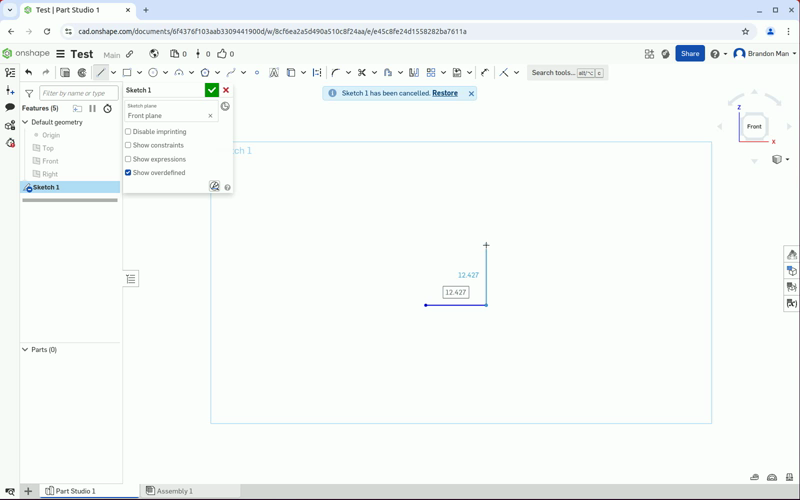
click(486, 244)
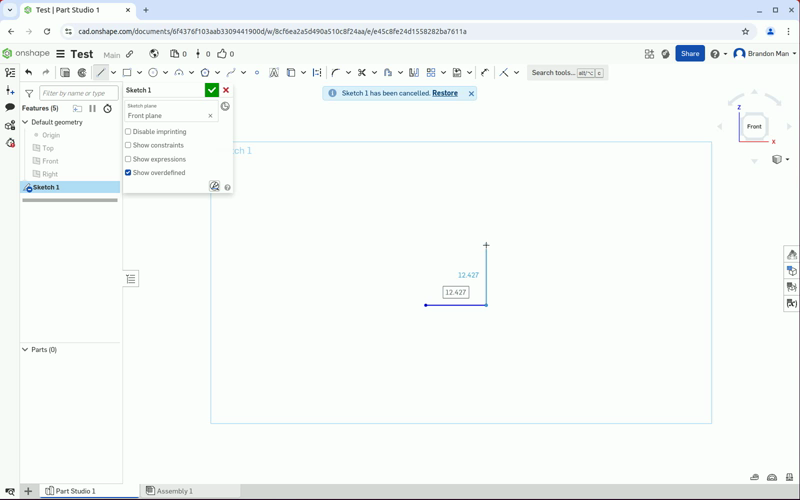
key_up(shift)
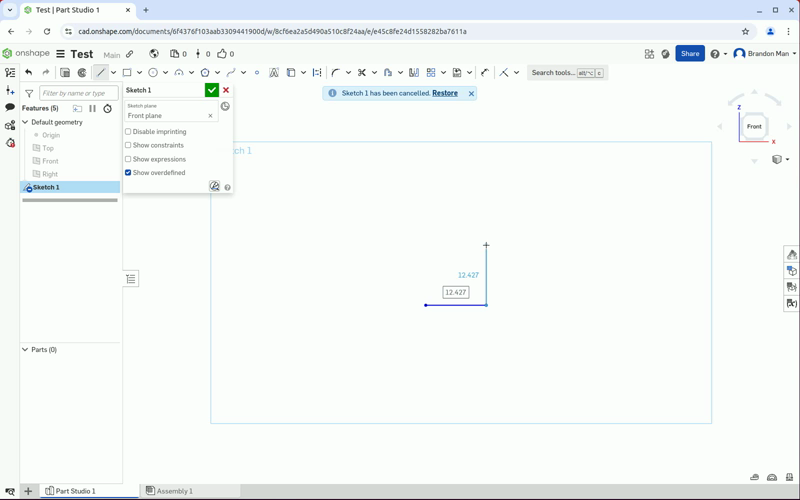
key_down(shift)
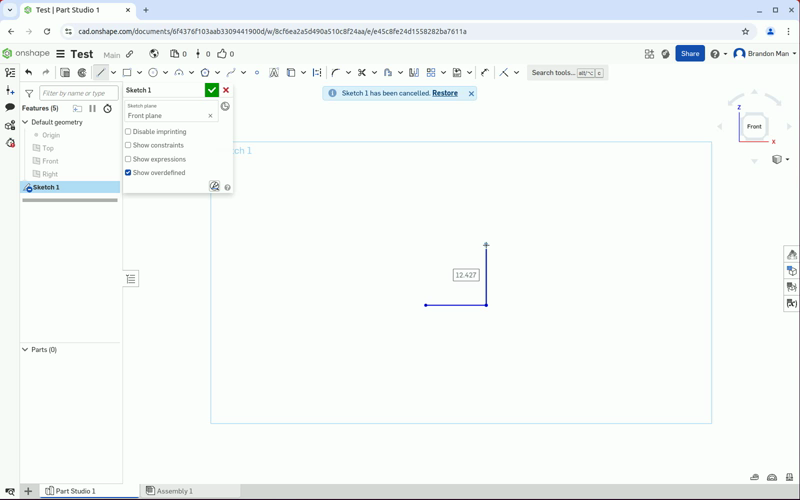
mouse_move(425, 244)
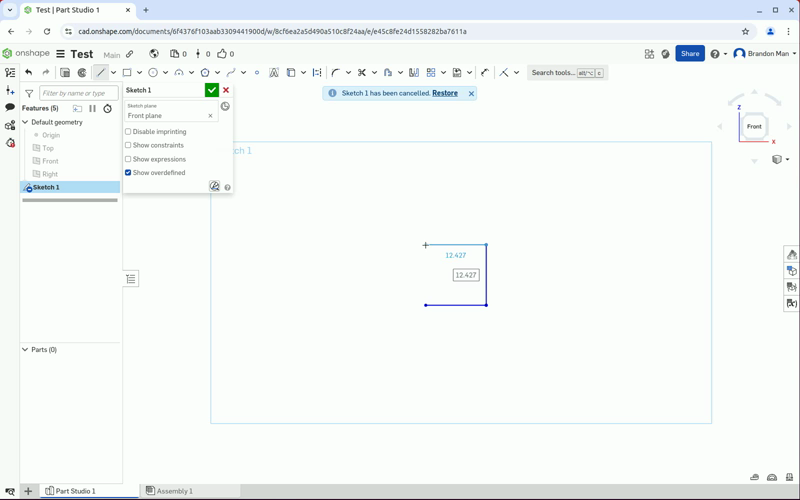
click(425, 244)
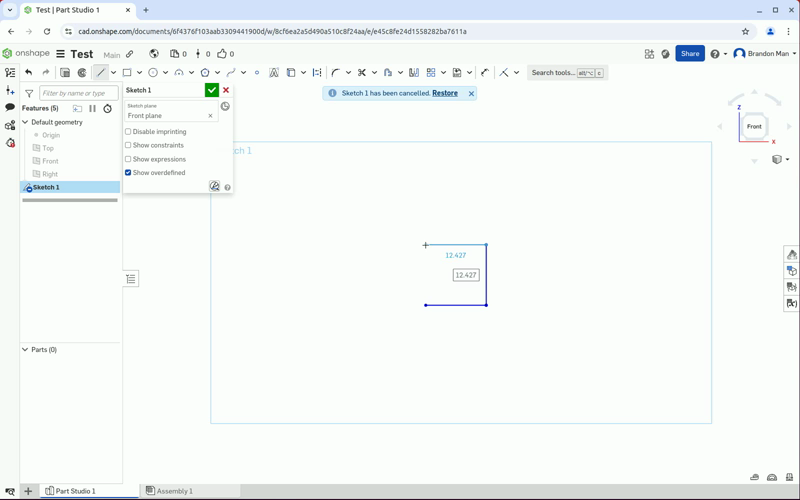
key_up(shift)
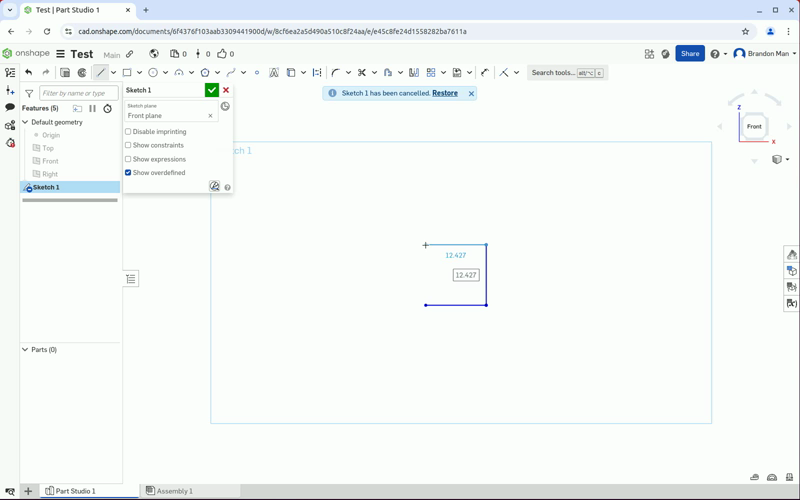
key_down(shift)
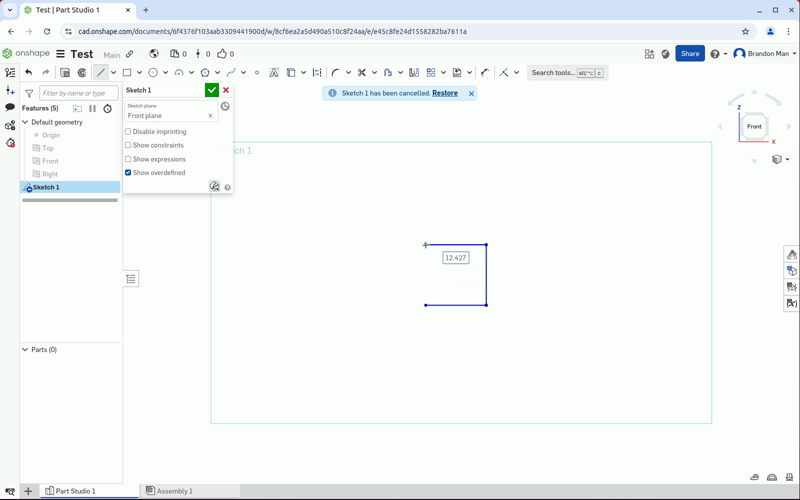
mouse_move(425, 305)
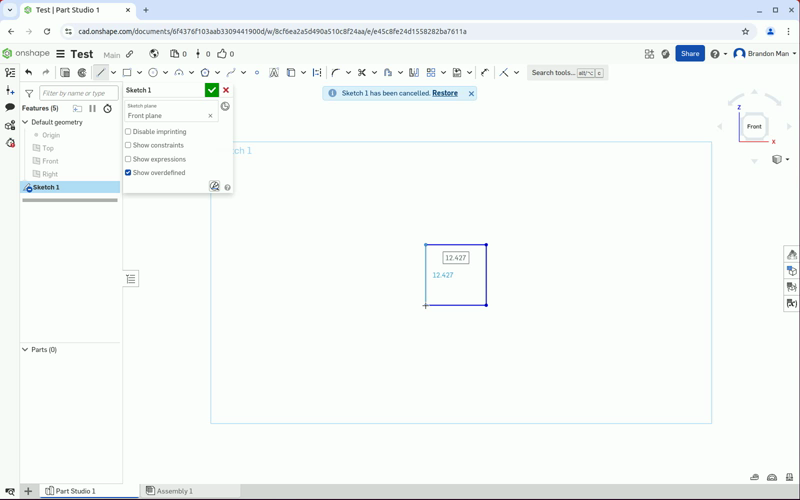
key_up(shift)
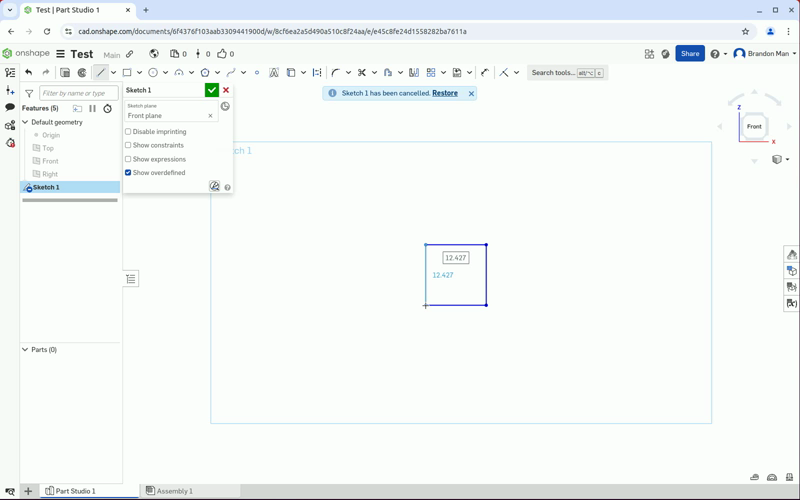
click(425, 305)
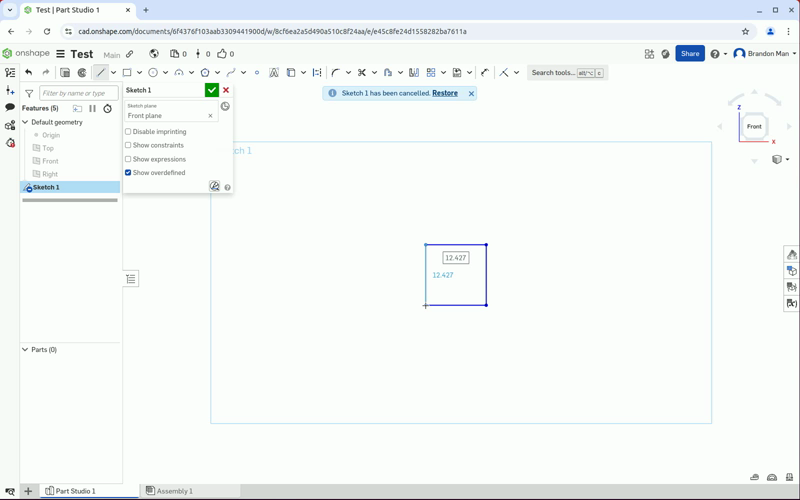
key(esc)
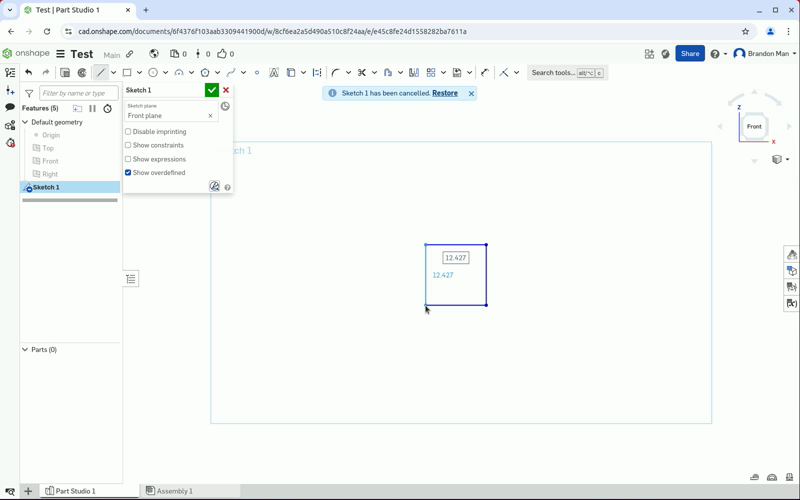
mouse_move(456, 274)
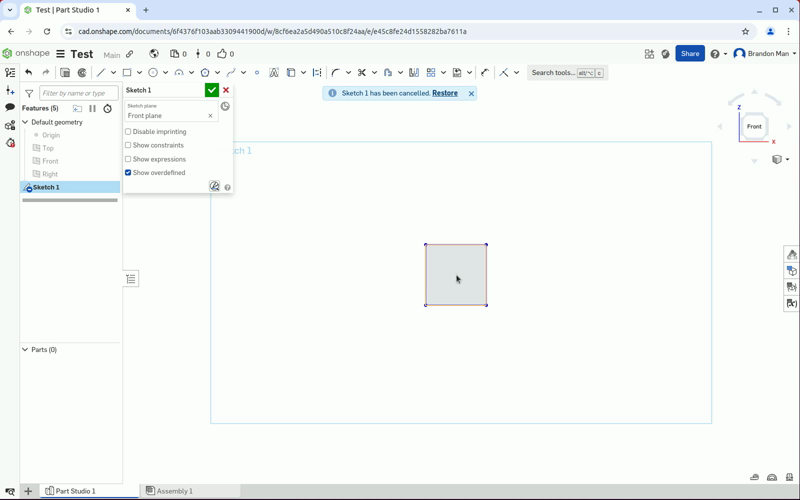
click(456, 274)
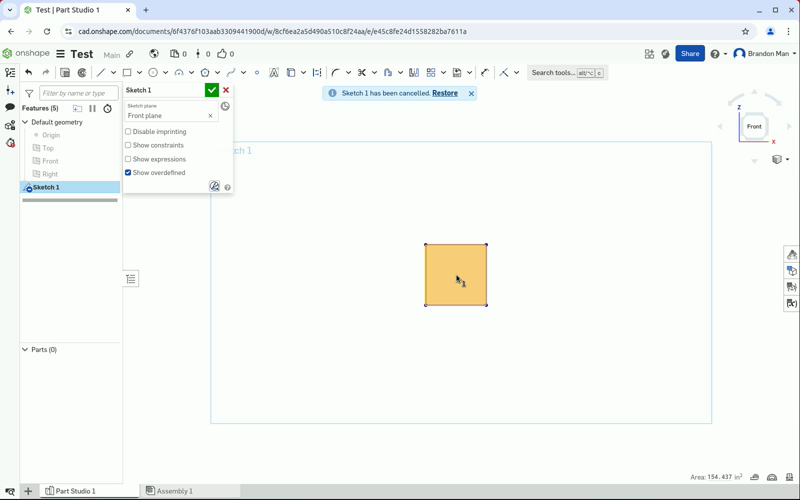
mouse_move(73, 352)
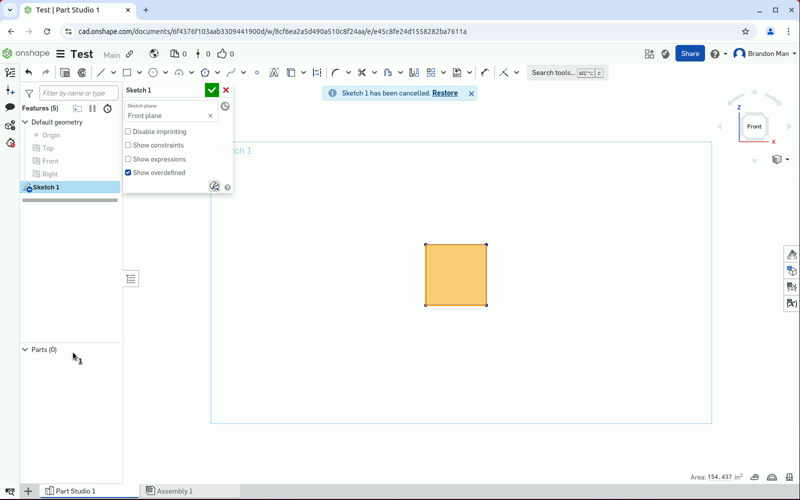
key(shift+y)
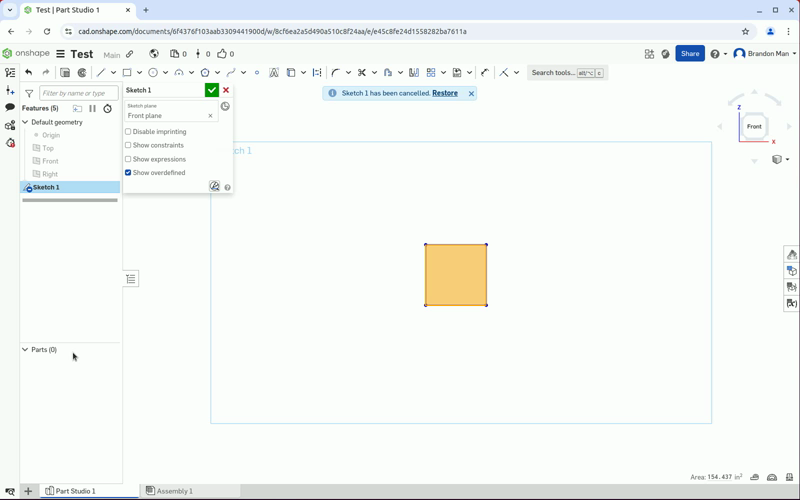
key(shift+e)
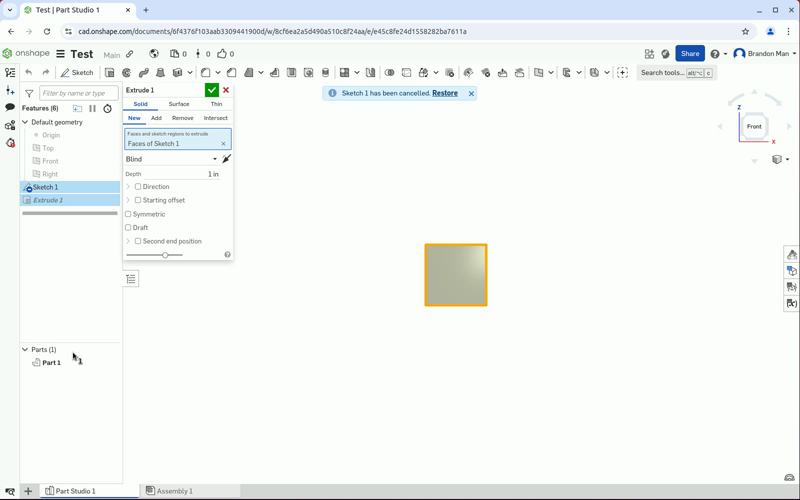
mouse_move(143, 106)
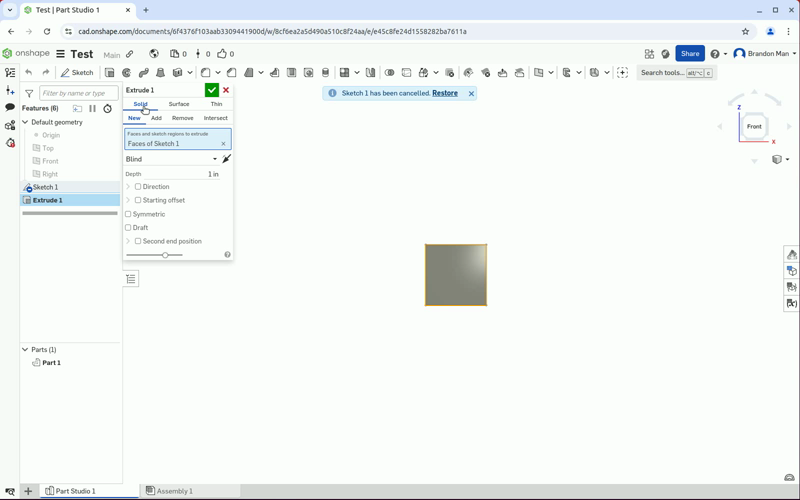
click(143, 106)
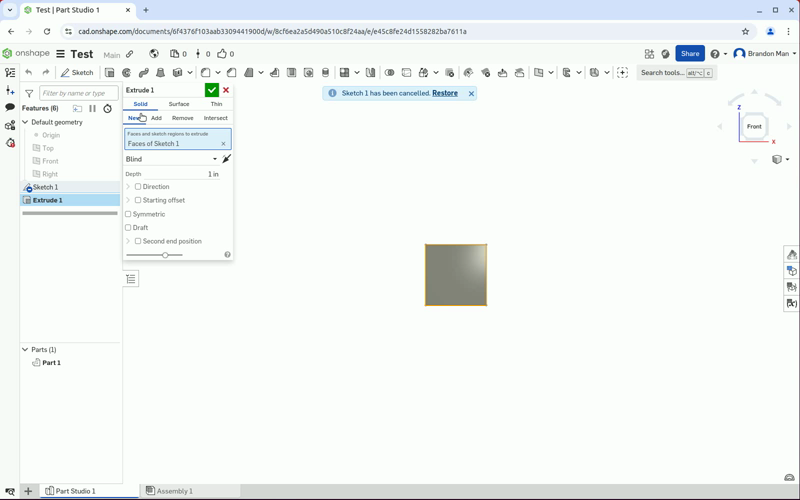
mouse_move(137, 120)
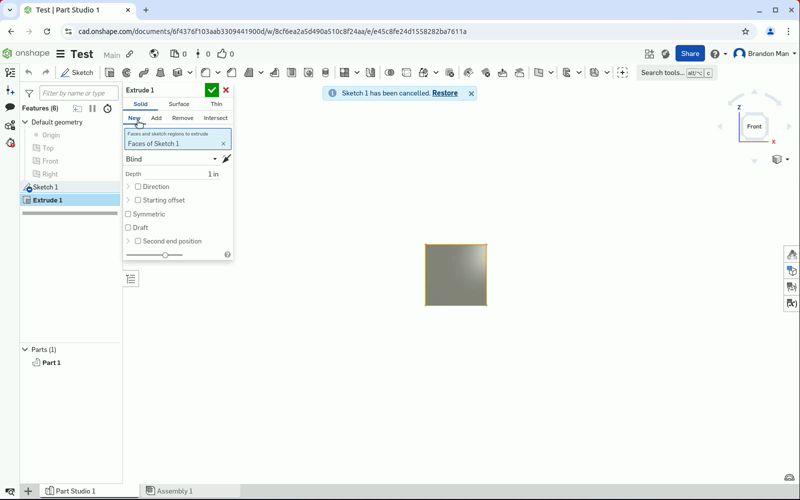
click(137, 120)
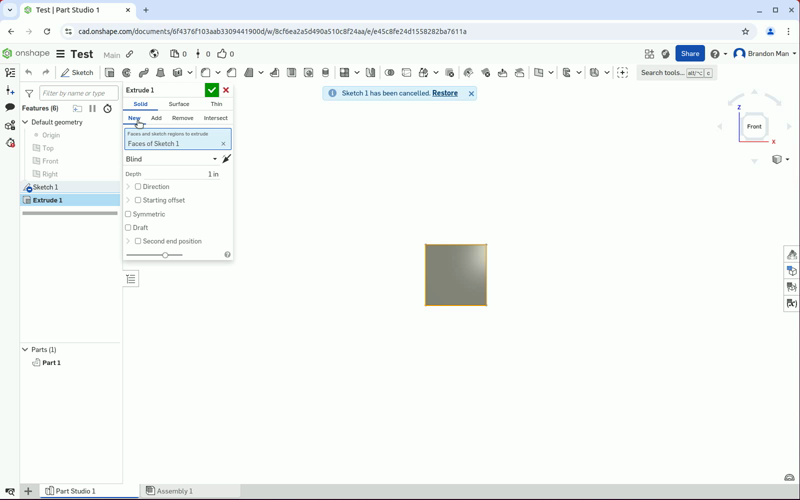
key(tab, 4)
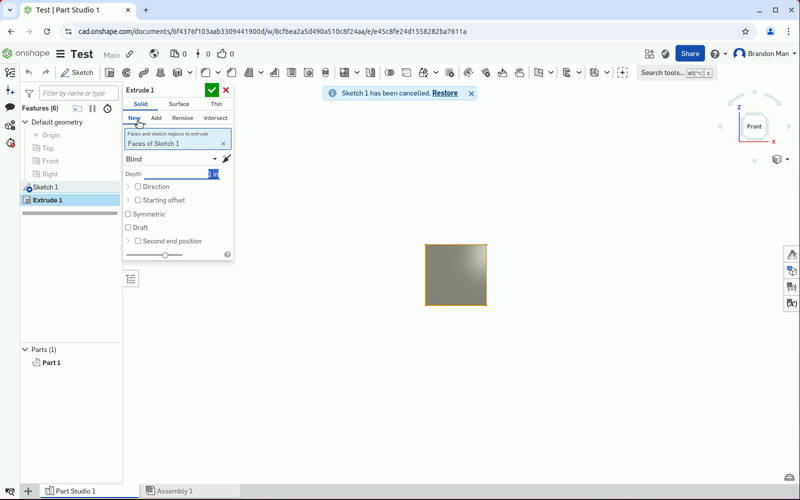
text(0.241)
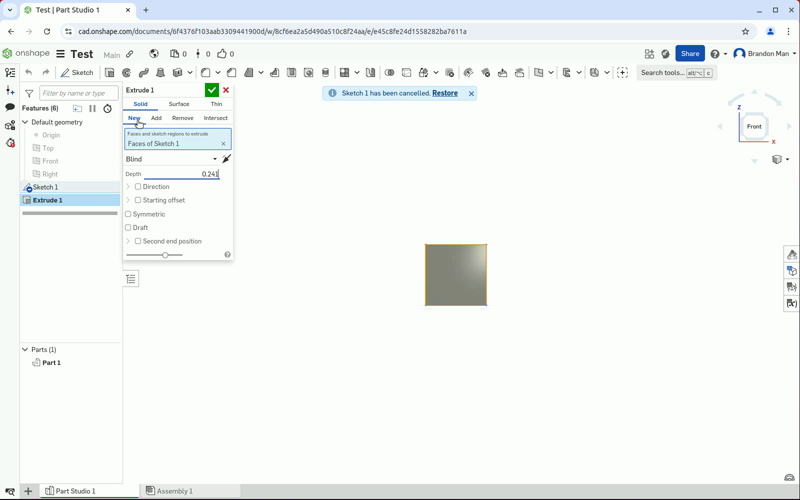
key(enter)
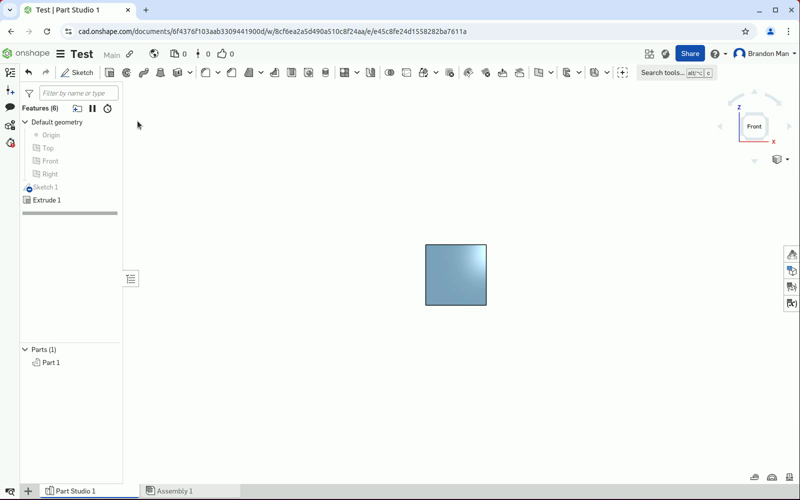
key(shift+h)
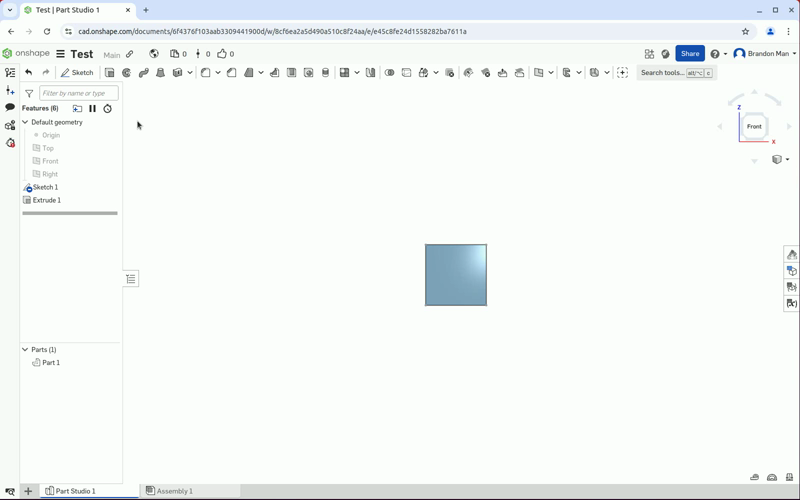
key(shift+h)
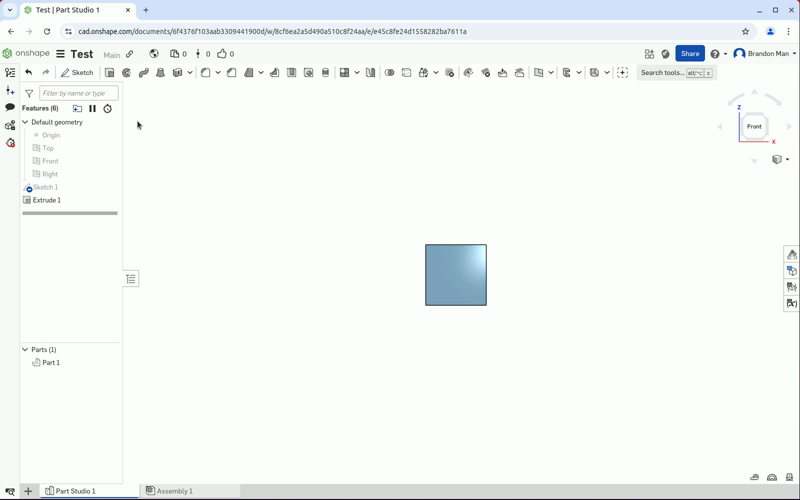
mouse_move(73, 189)
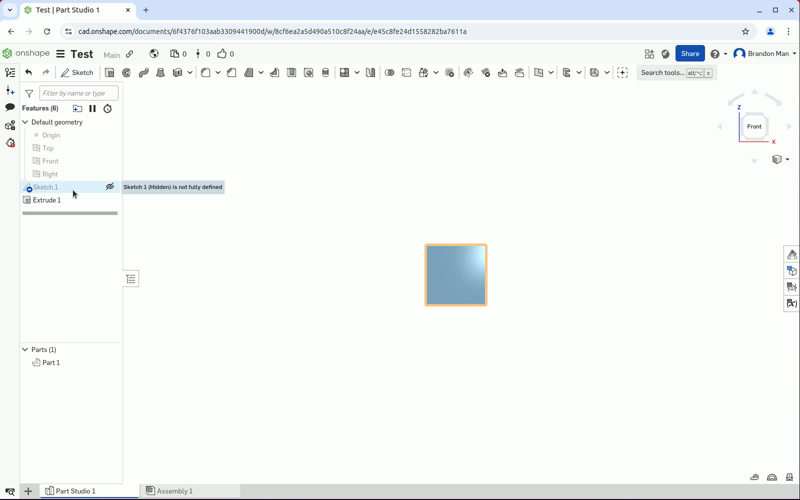
click(73, 189)
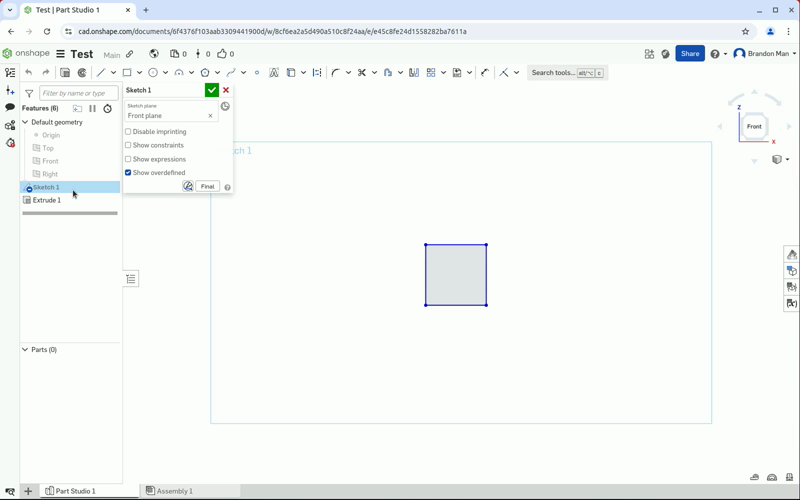
mouse_move(229, 92)
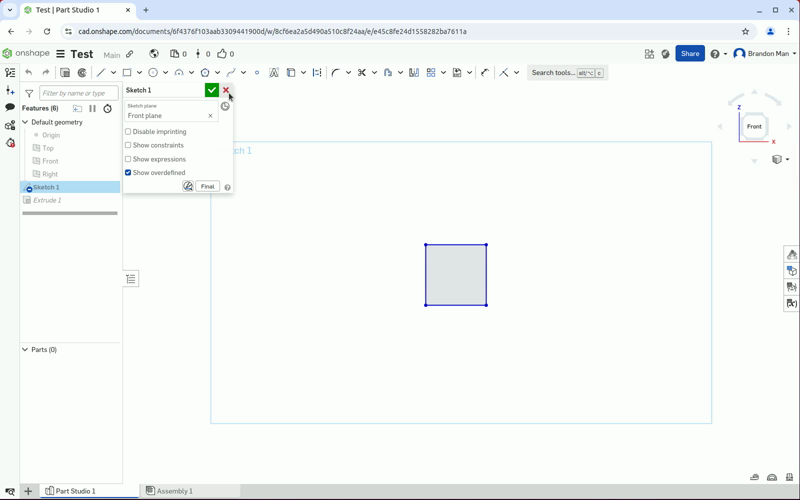
click(229, 92)
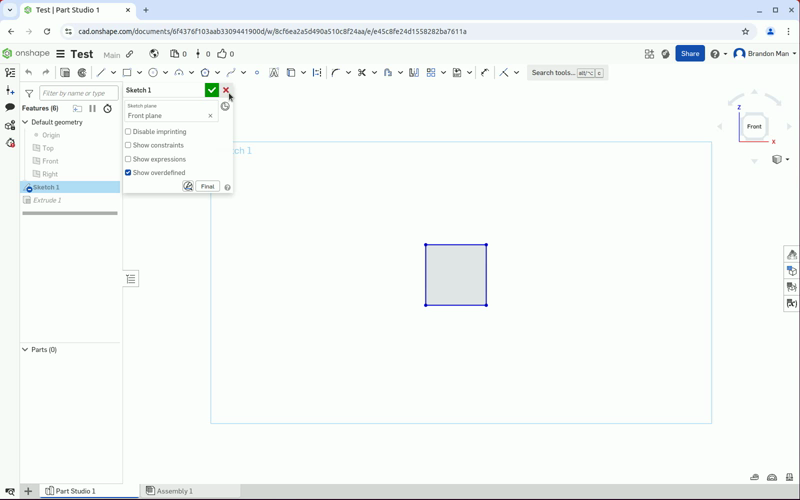
key(shift+s)
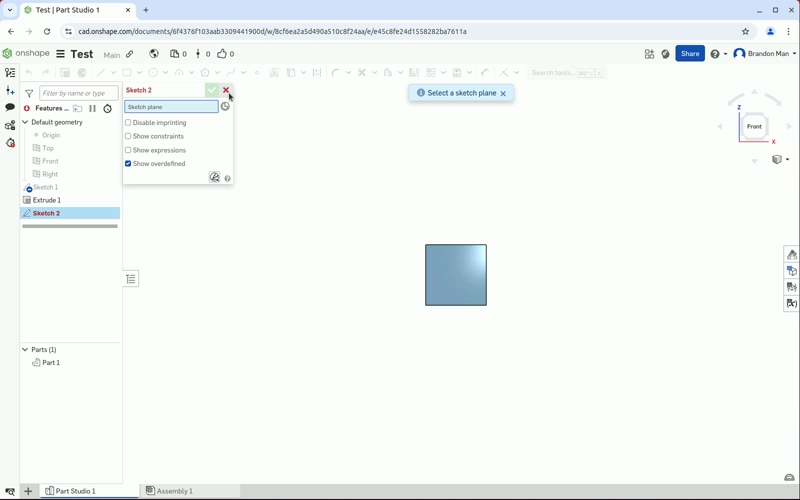
mouse_move(73, 163)
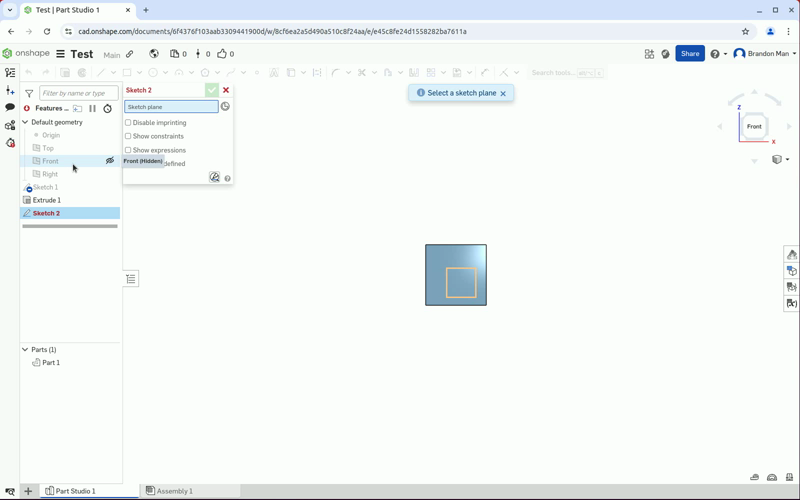
click(73, 163)
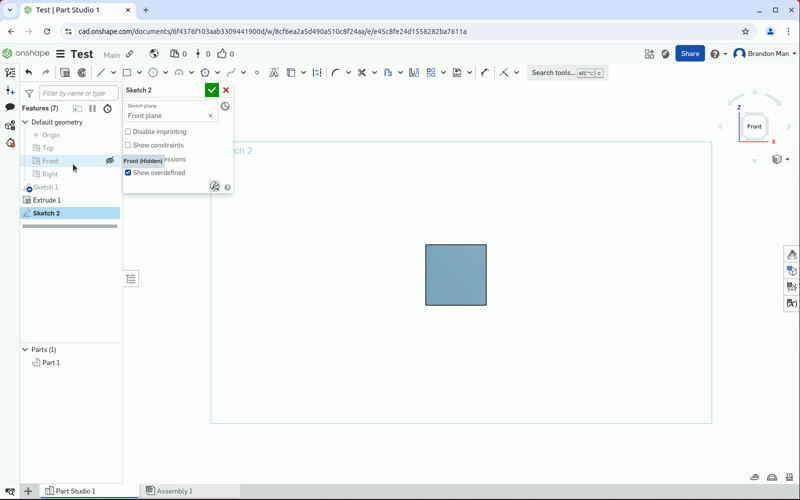
mouse_move(73, 352)
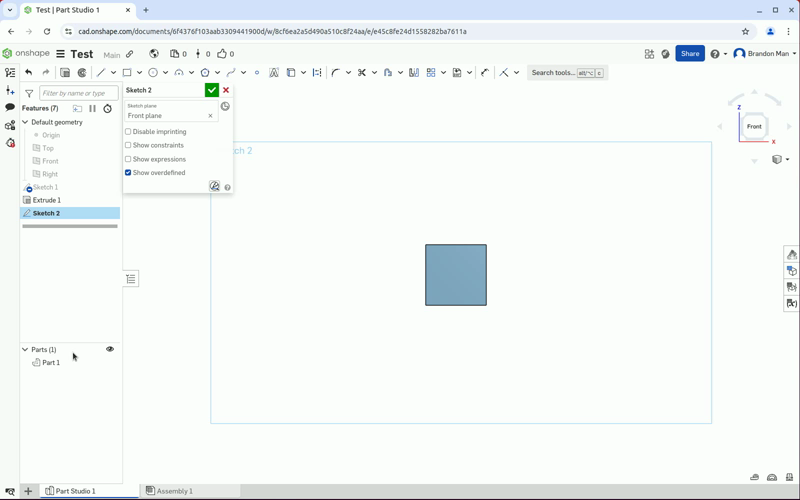
key(y)
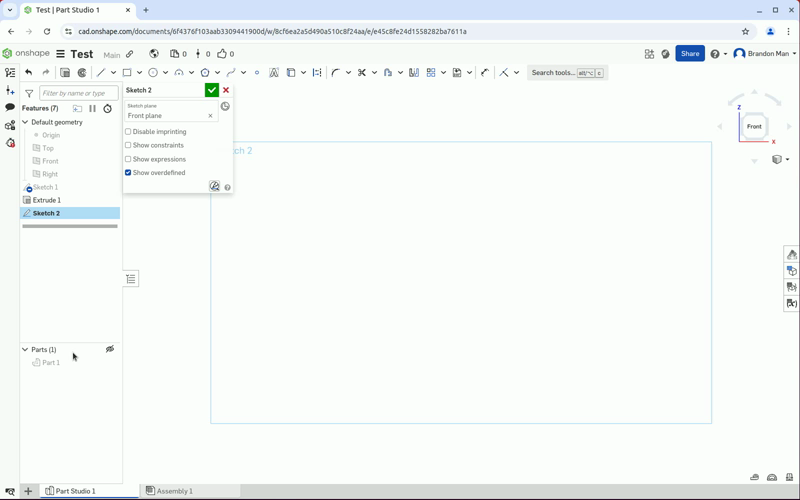
key(l)
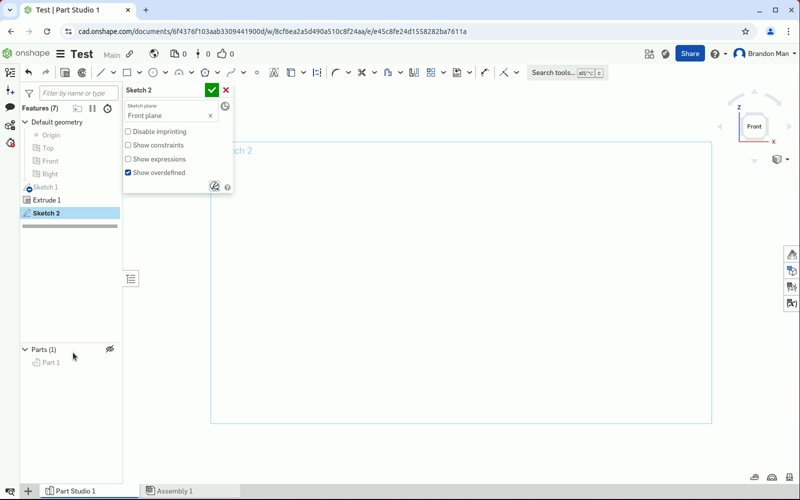
key_down(shift)
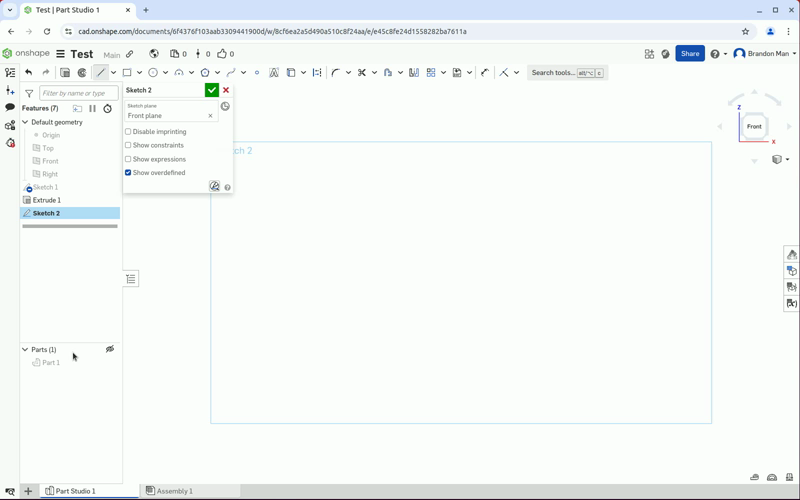
mouse_move(513, 304)
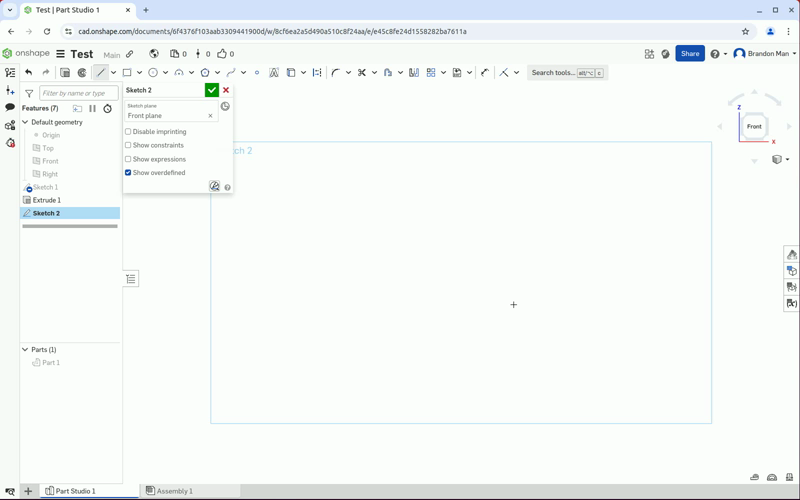
click(513, 304)
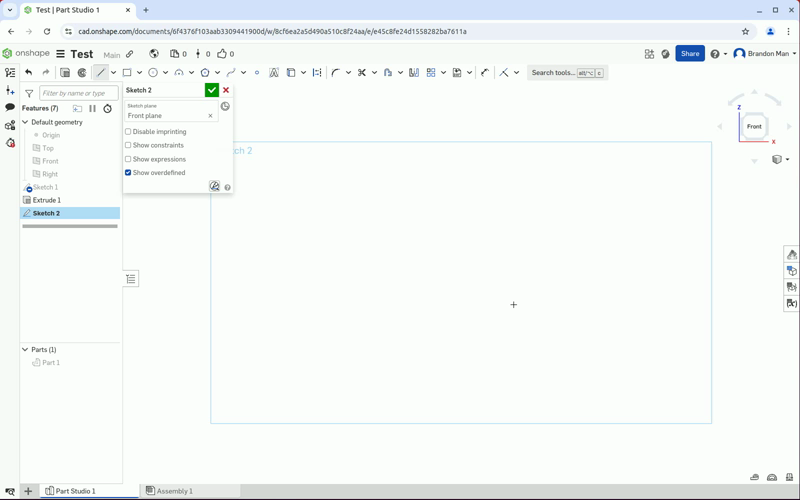
key_up(shift)
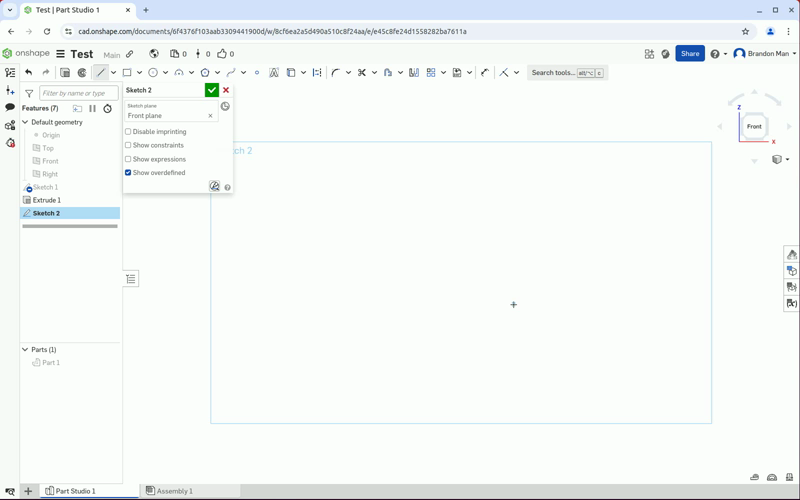
key_down(shift)
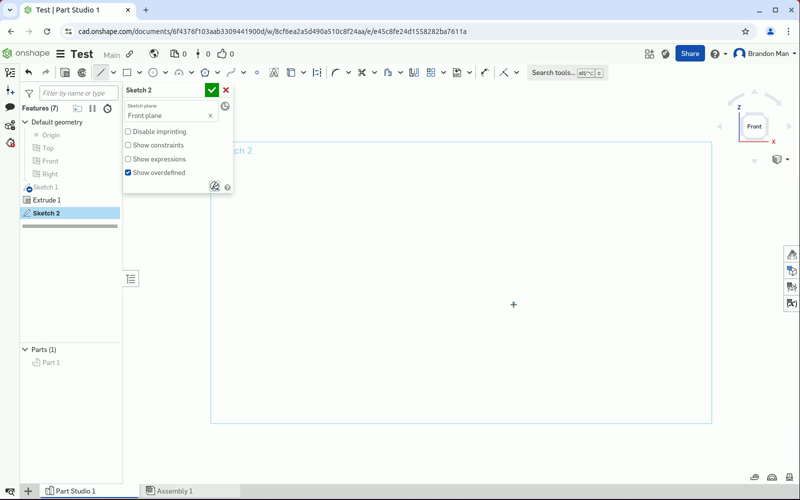
mouse_move(573, 304)
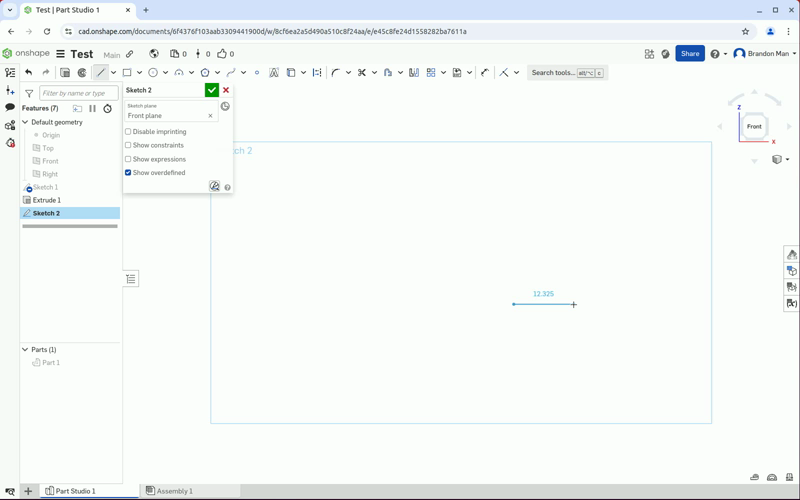
click(573, 304)
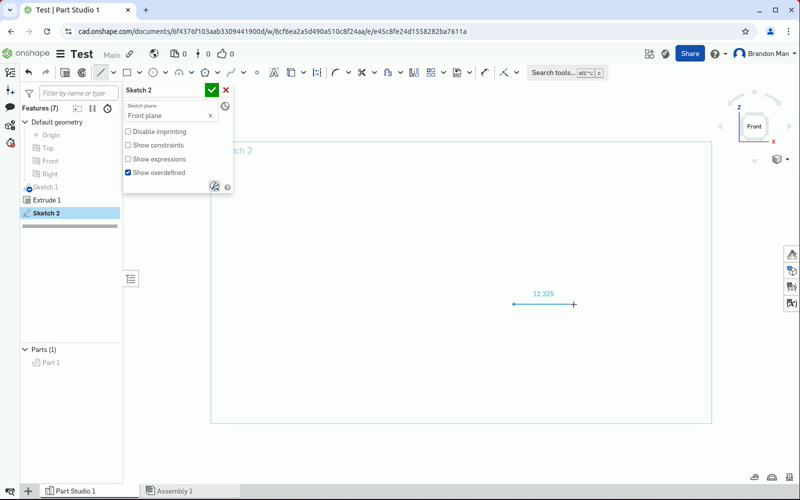
key_up(shift)
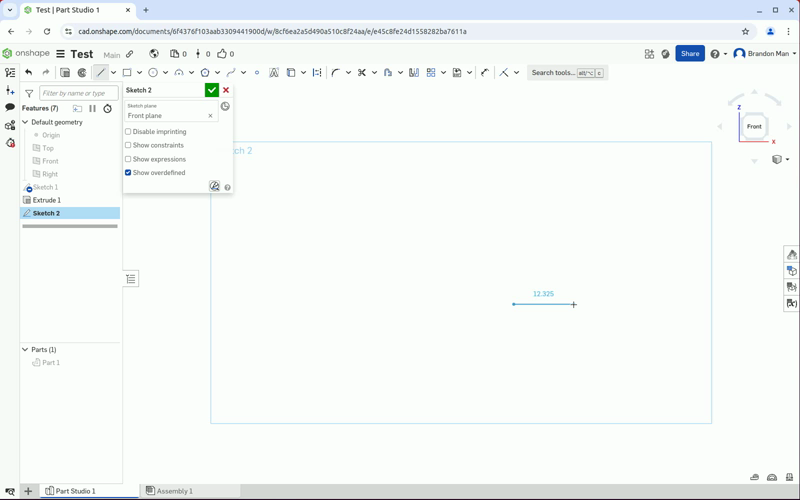
key_down(shift)
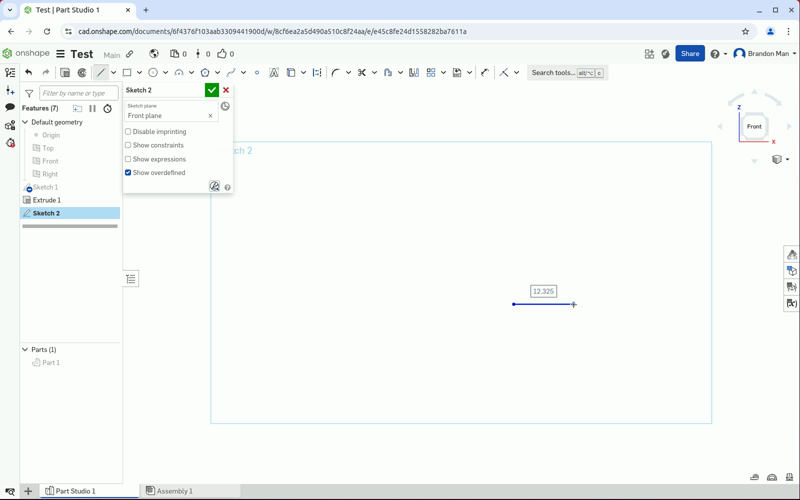
mouse_move(573, 243)
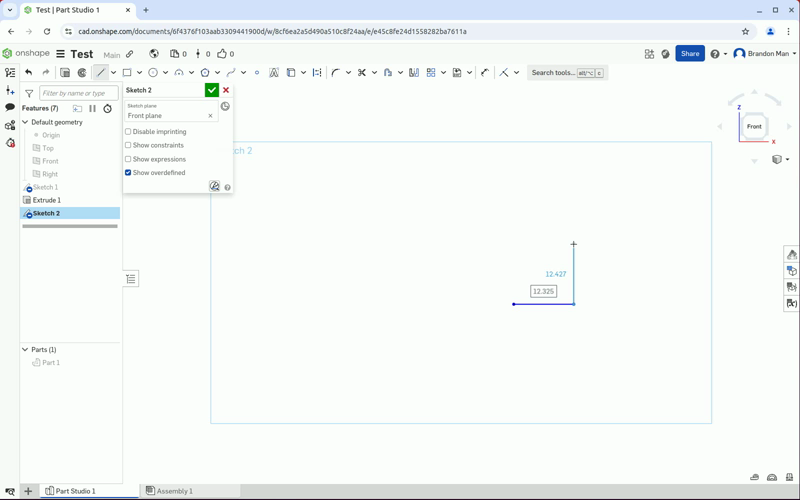
click(573, 243)
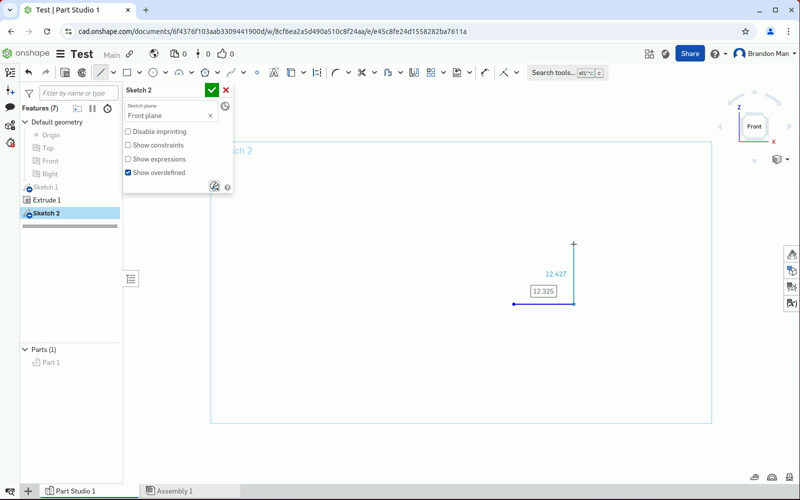
key_up(shift)
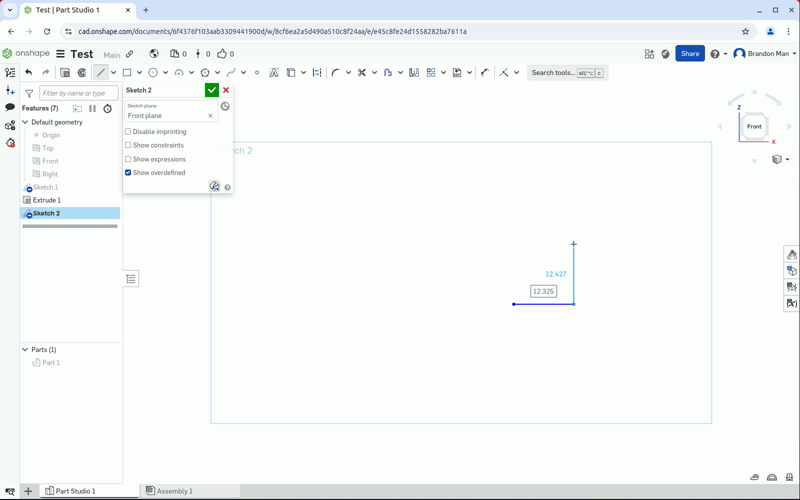
key_down(shift)
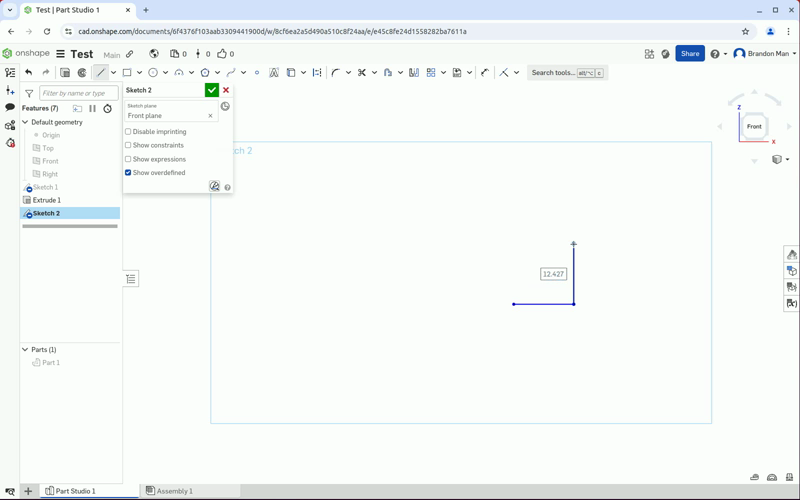
mouse_move(513, 243)
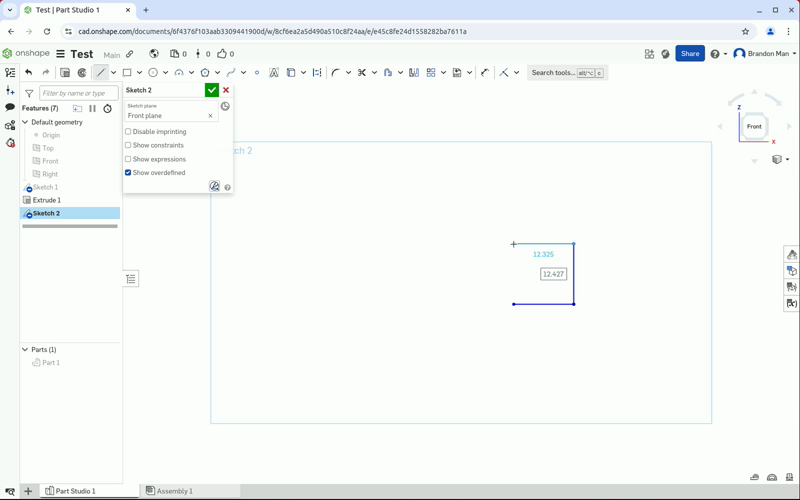
click(513, 243)
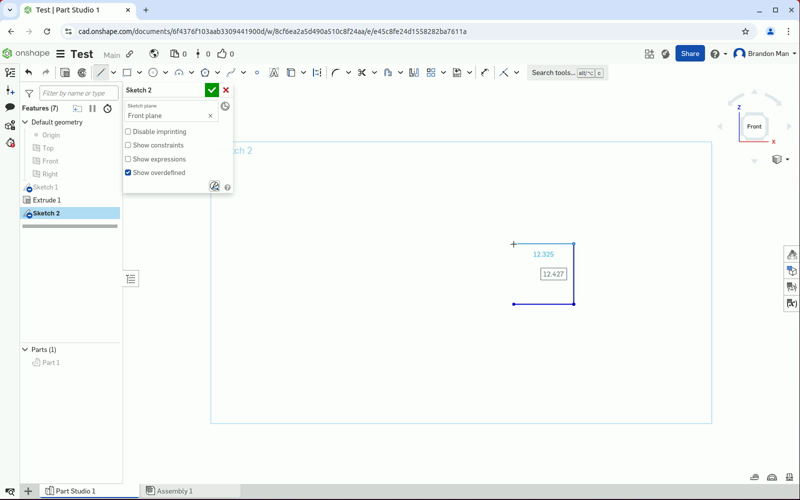
key_up(shift)
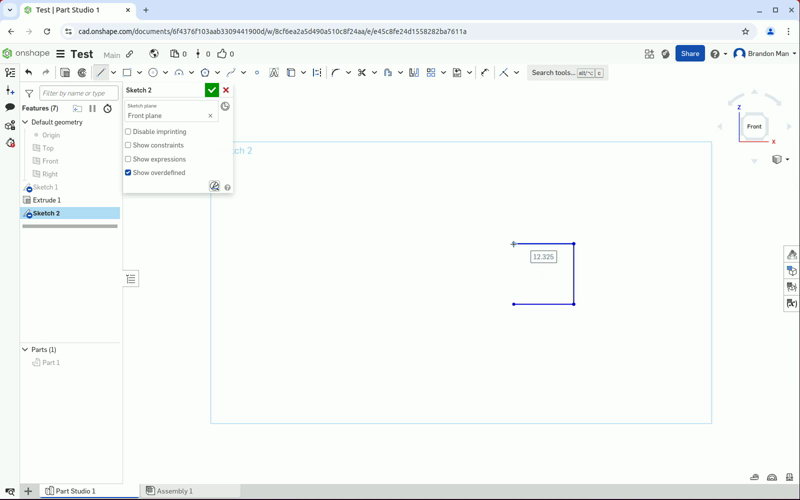
key_down(shift)
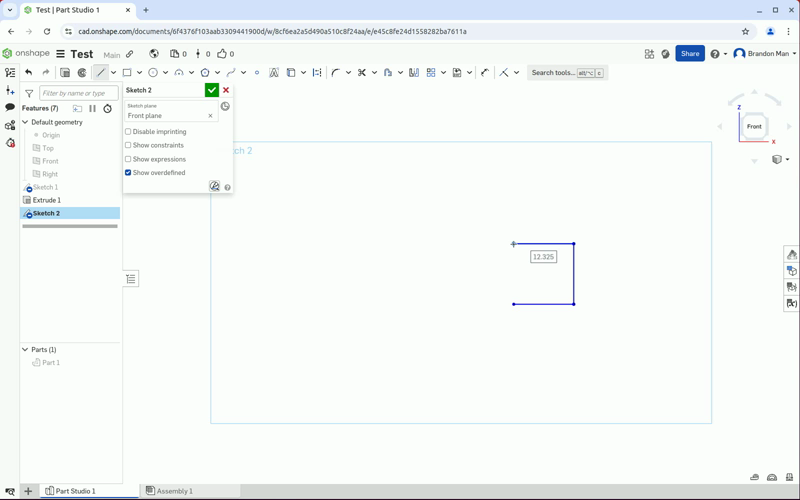
mouse_move(513, 304)
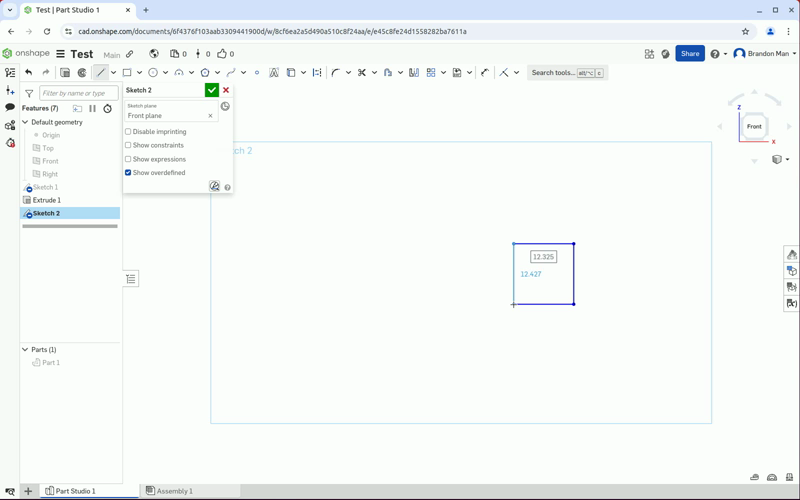
key_up(shift)
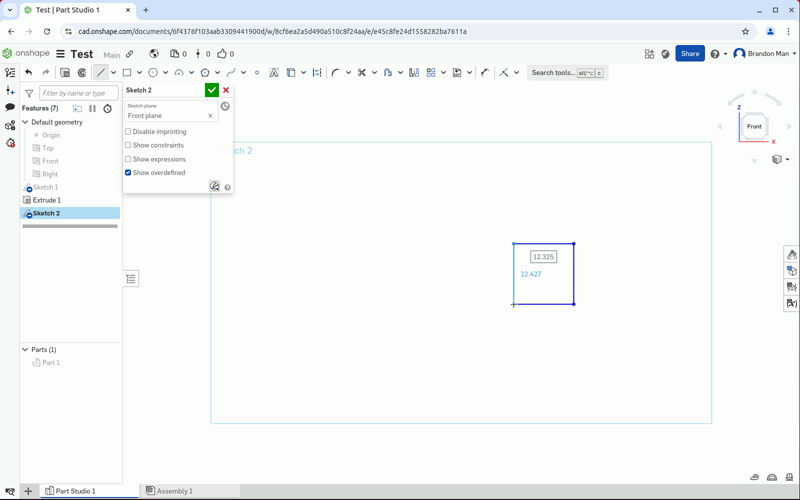
click(513, 304)
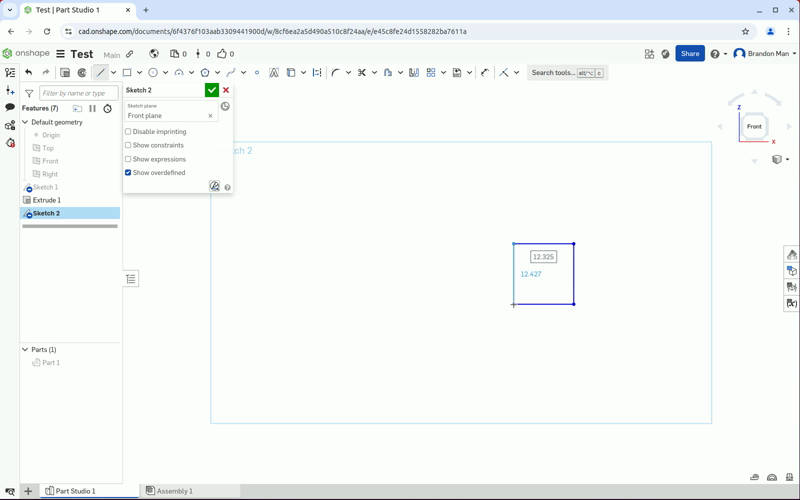
key(esc)
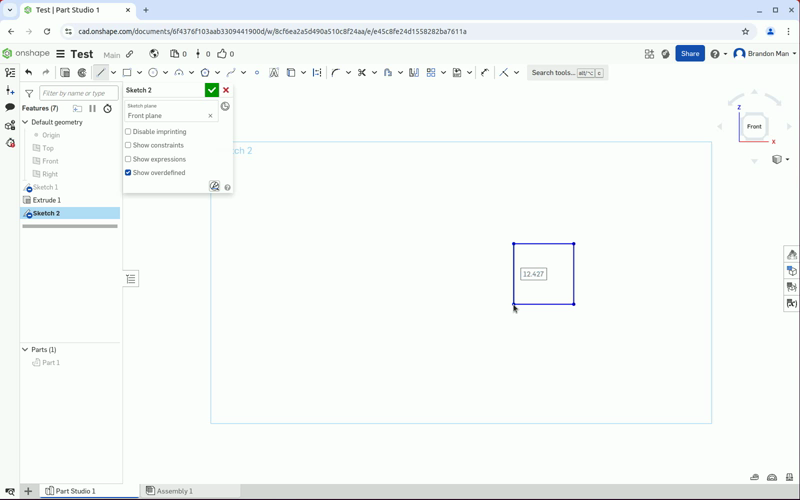
mouse_move(525, 267)
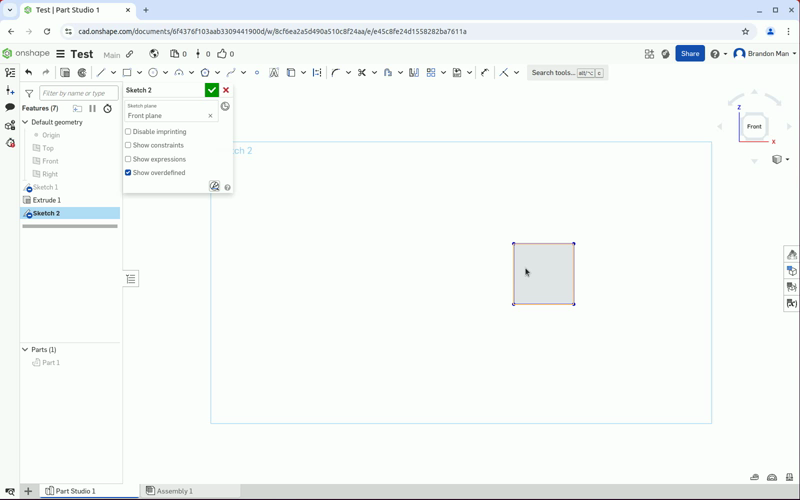
click(525, 267)
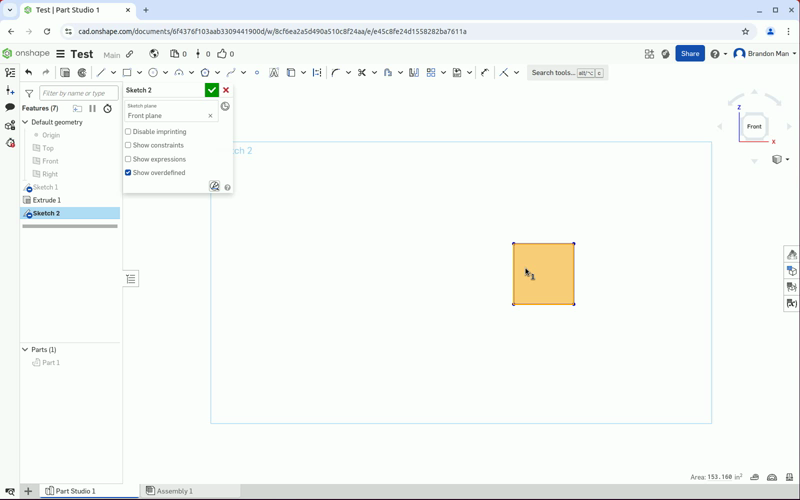
mouse_move(73, 352)
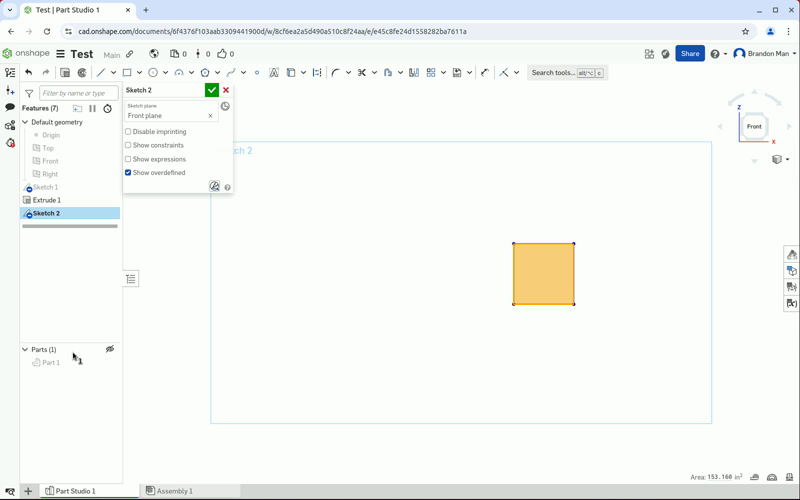
key(shift+y)
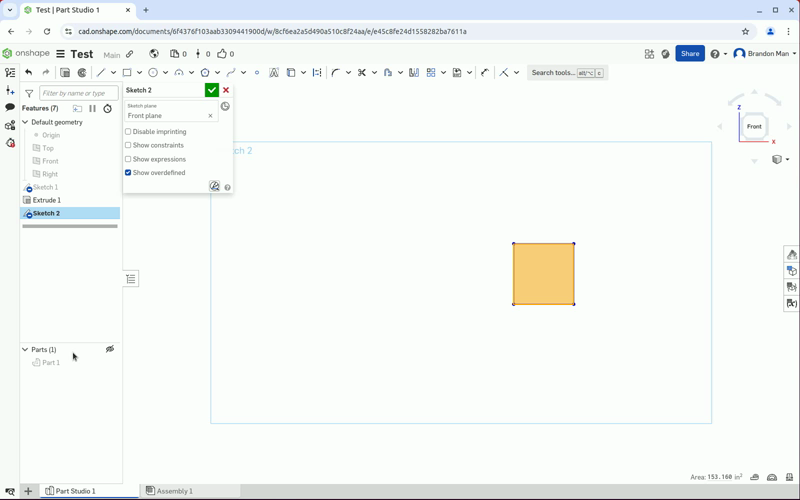
key(shift+e)
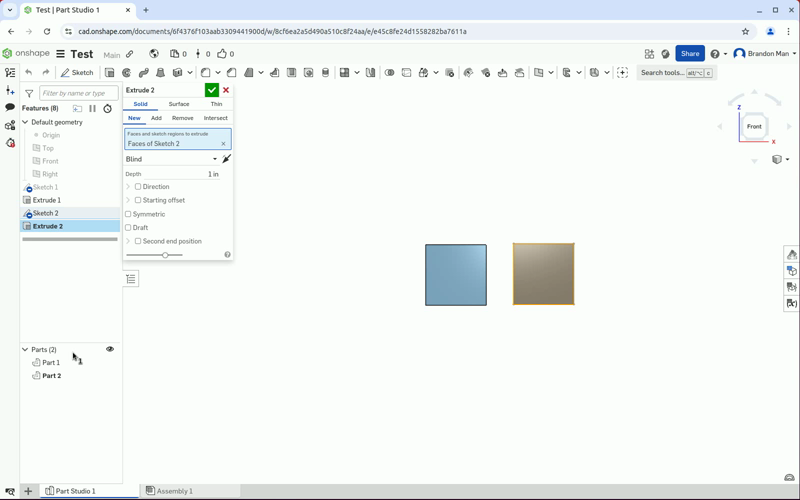
mouse_move(143, 106)
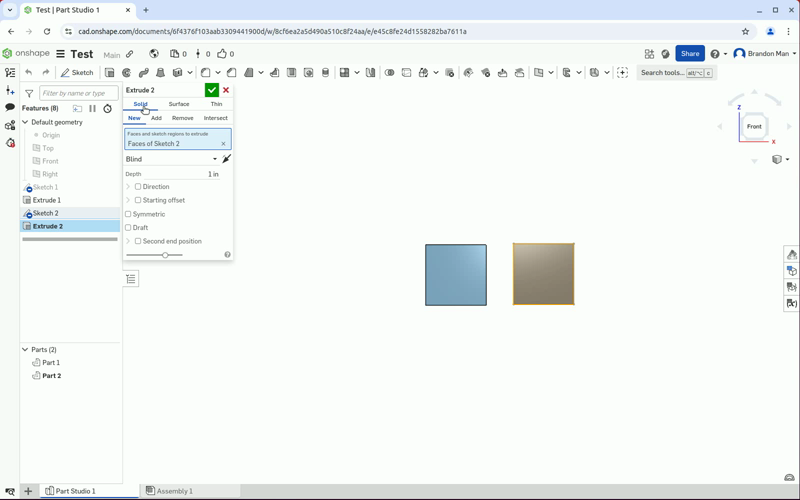
click(143, 106)
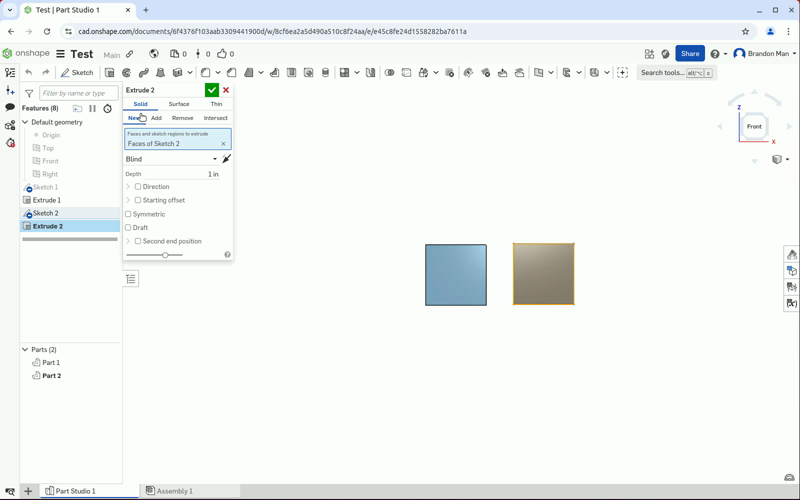
mouse_move(137, 120)
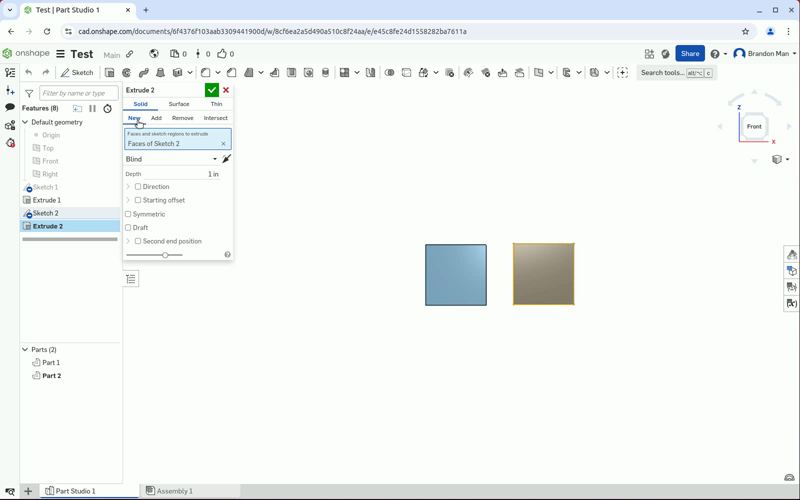
click(137, 120)
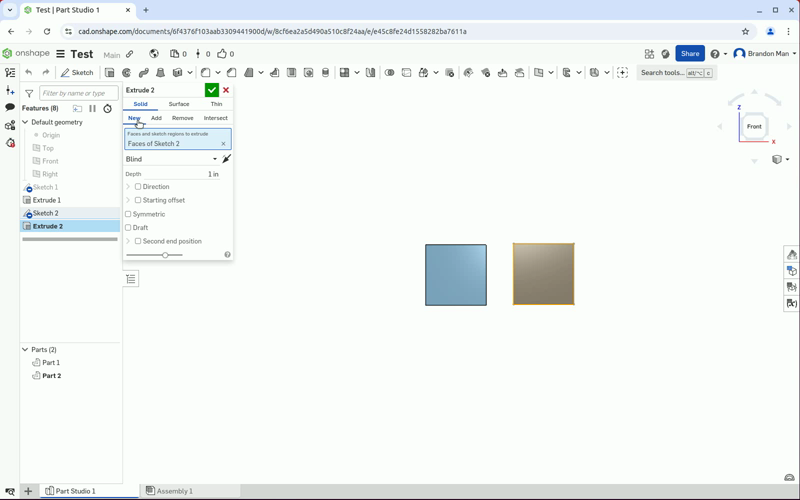
key(tab, 4)
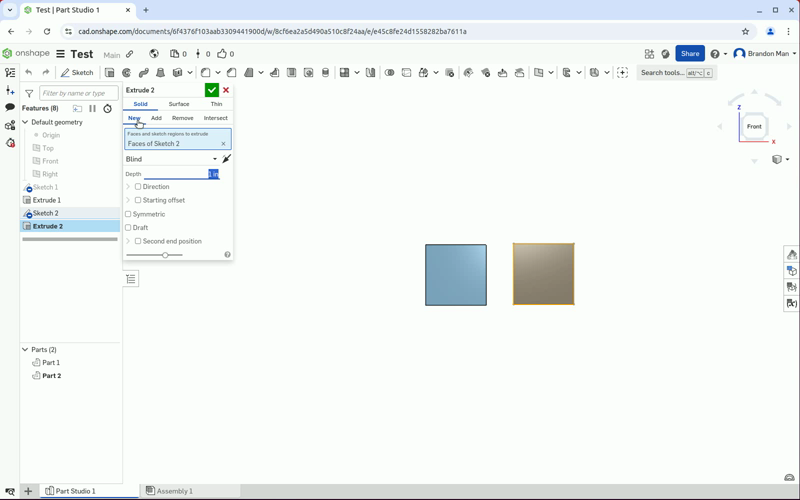
text(0.241)
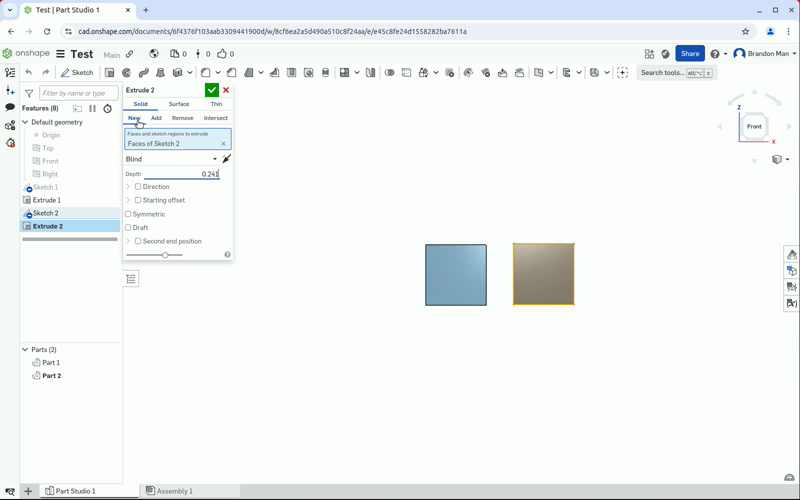
key(enter)
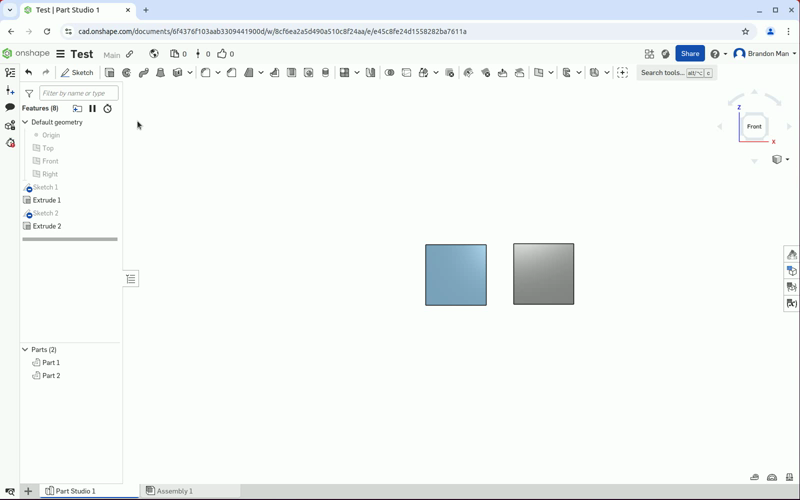
key(shift+h)
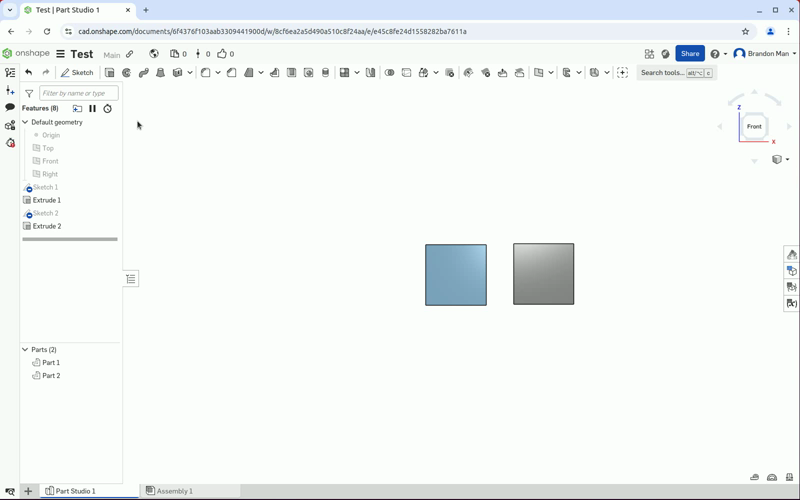
key(shift+h)
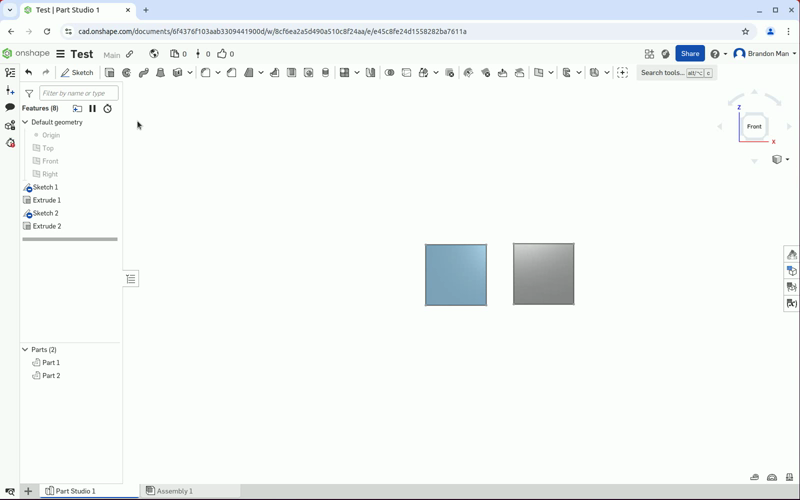
key(shift+7)
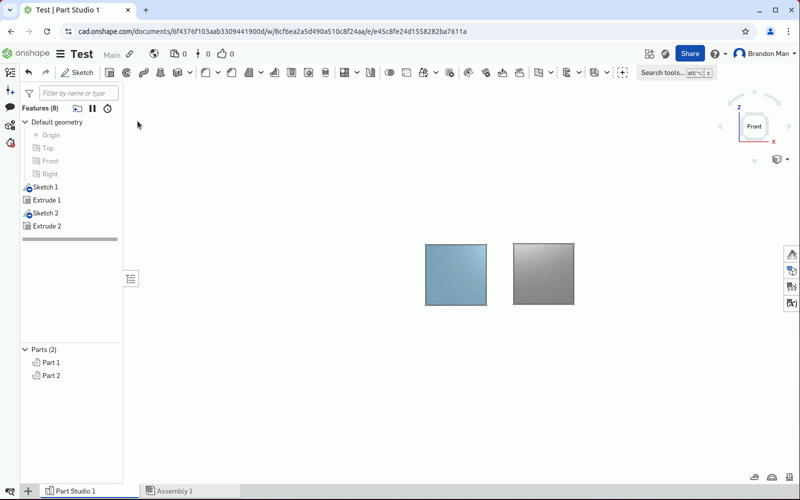
key(left, 2)
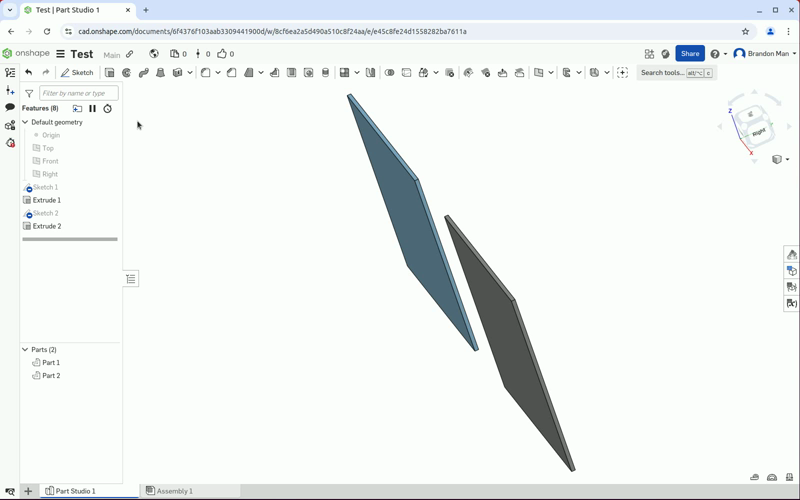
key(down, 2)
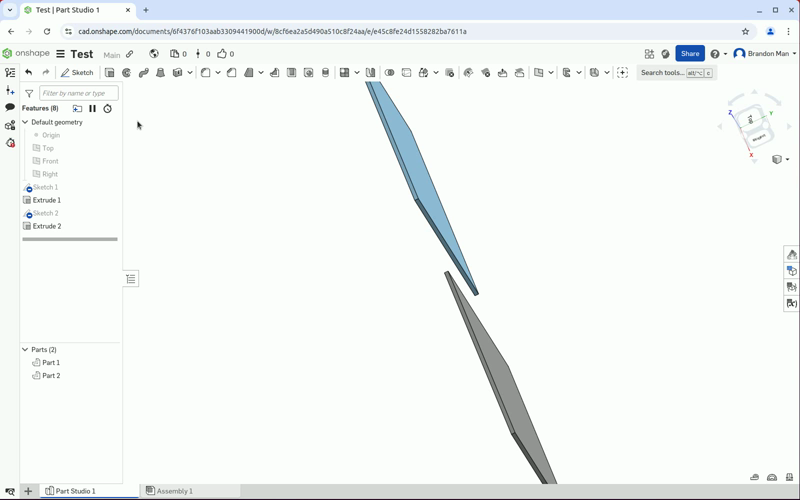
key(up, 2)
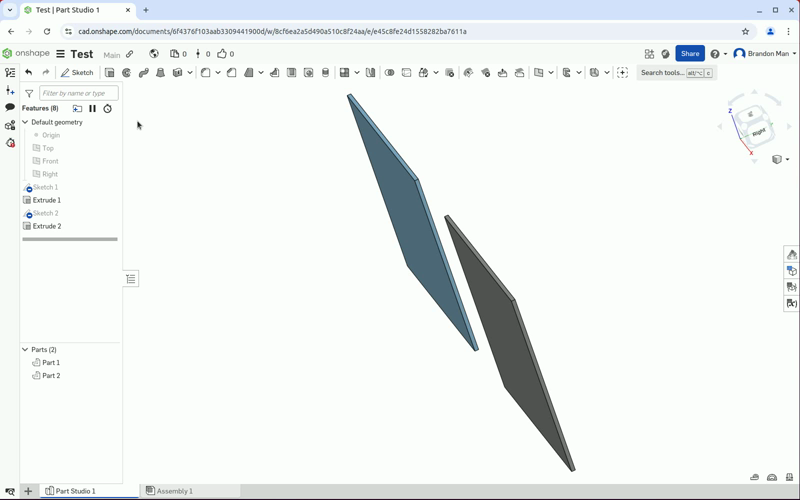
key(right, 2)
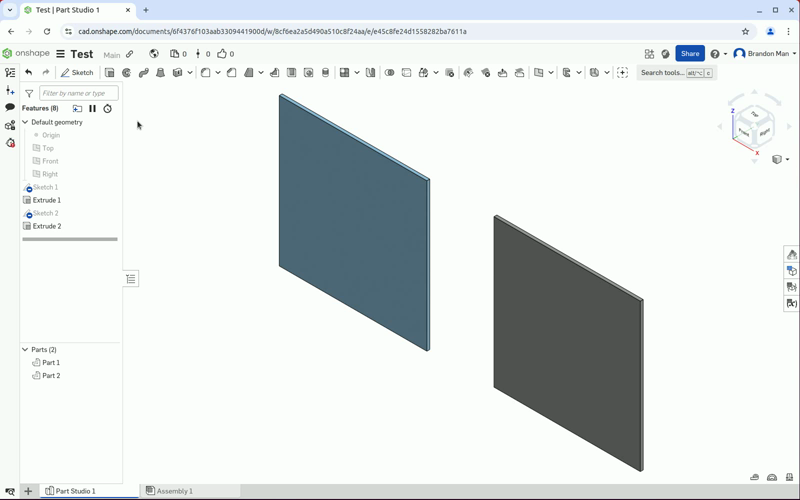
mouse_move(73, 189)
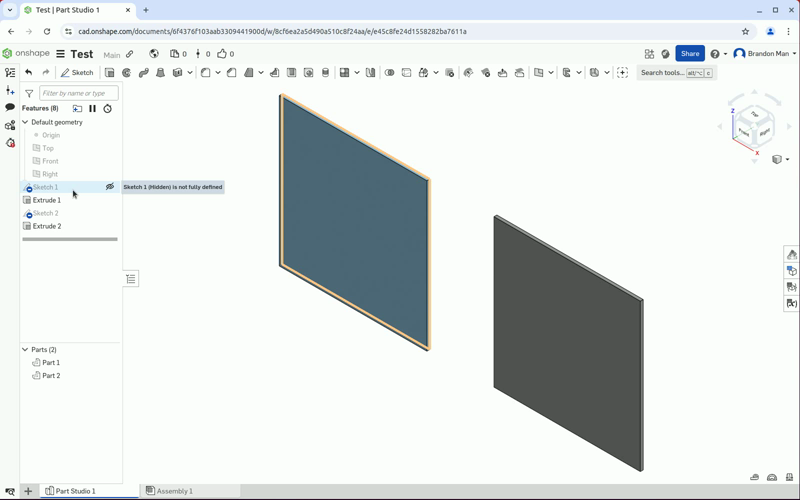
click(73, 189)